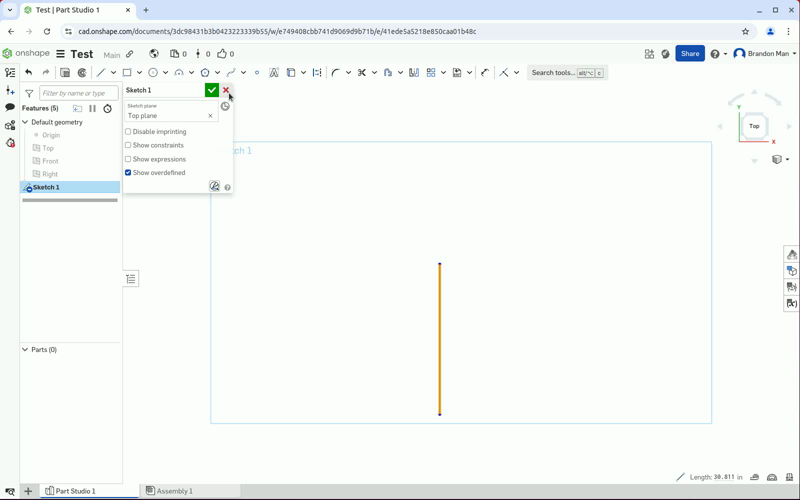
key(shift+h)
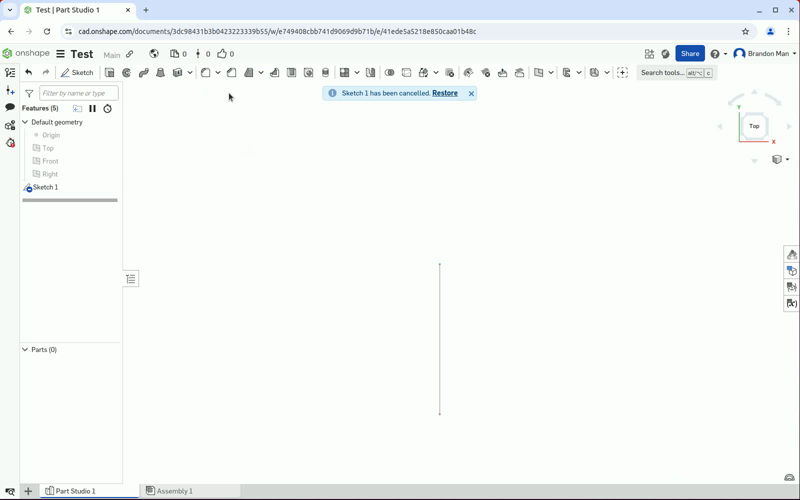
key(shift+s)
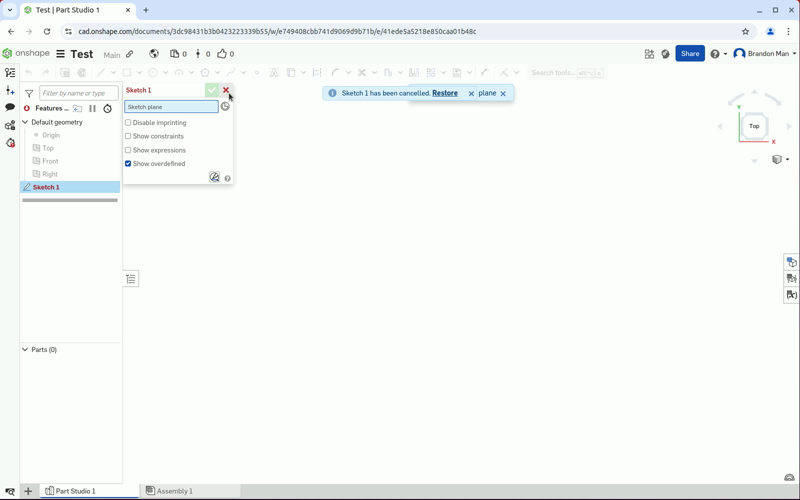
mouse_move(73, 150)
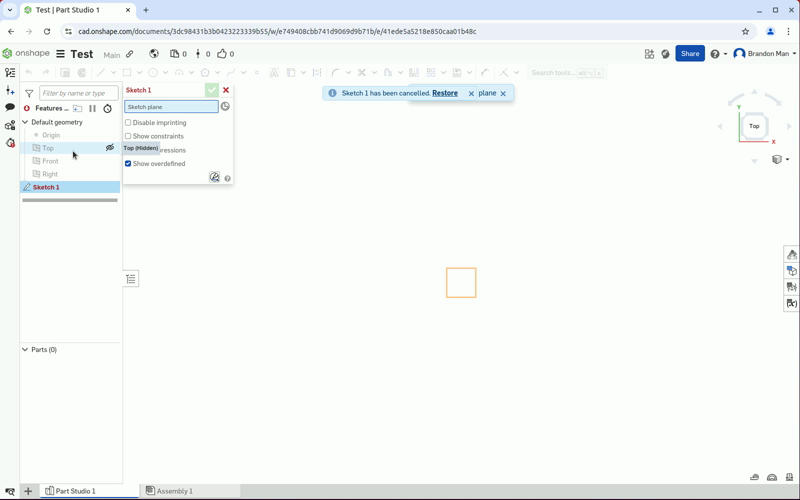
click(73, 150)
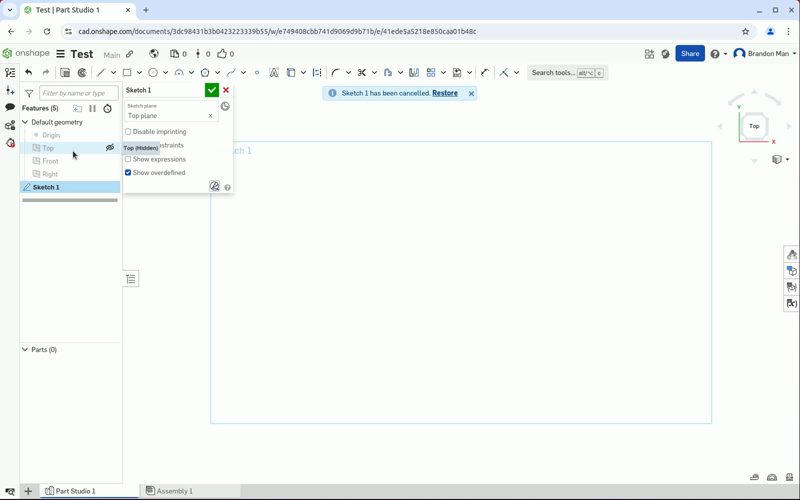
mouse_move(73, 352)
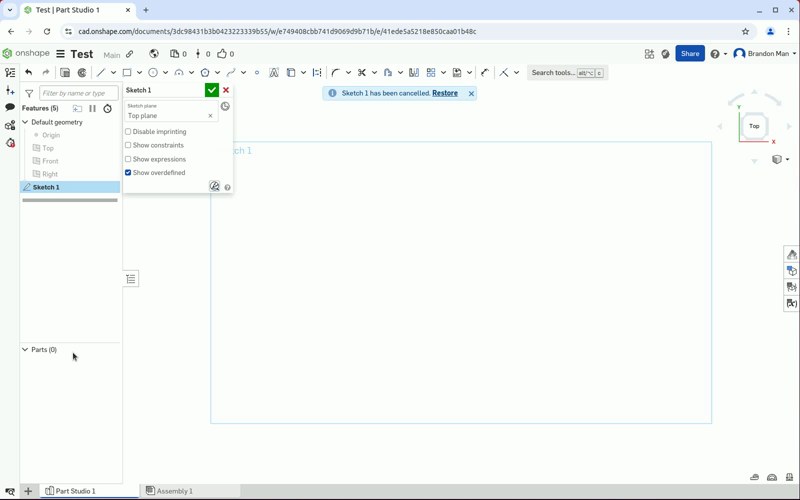
key(y)
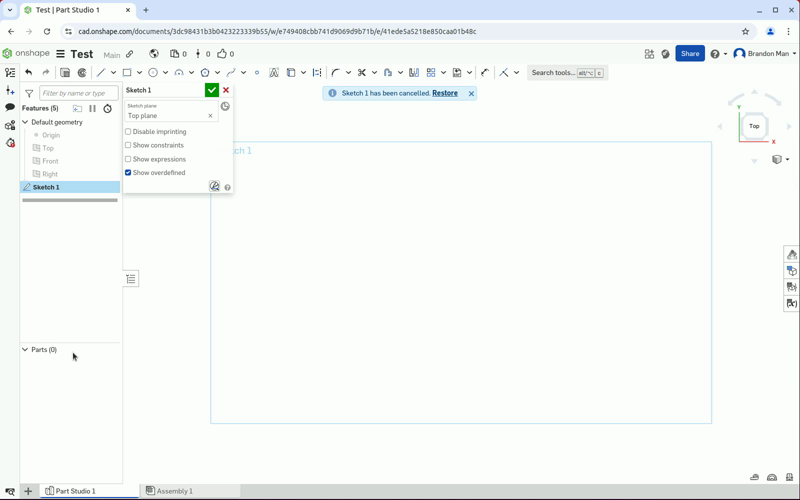
key(c)
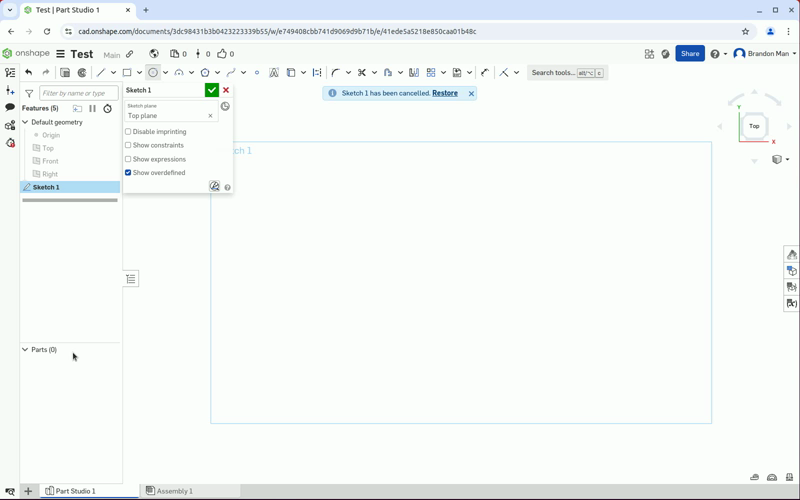
key_down(shift)
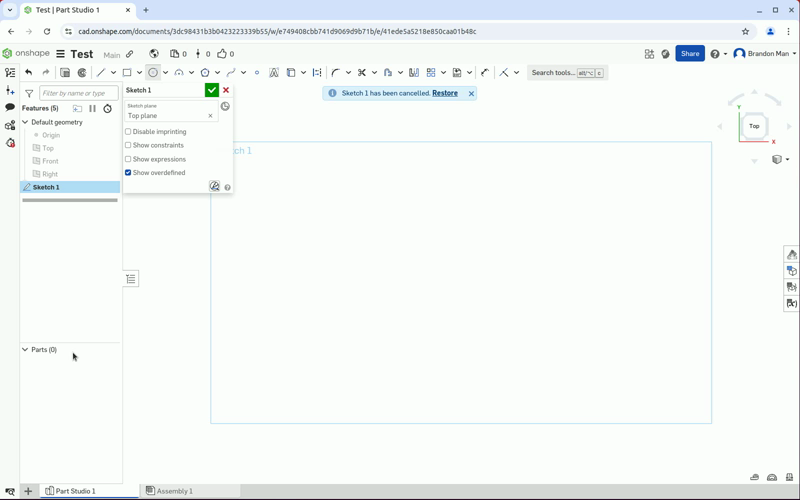
mouse_move(461, 282)
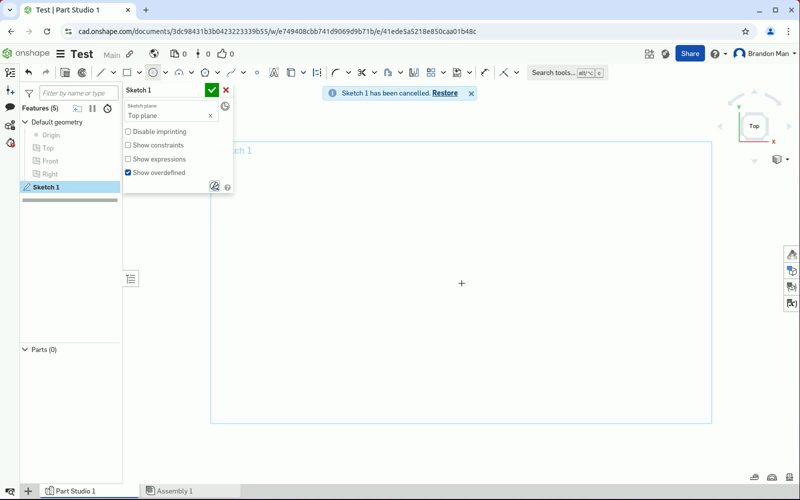
click(461, 282)
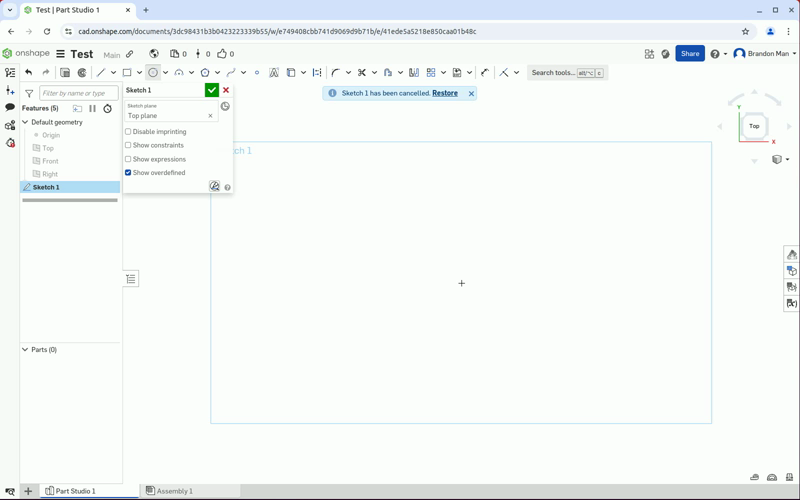
key_up(shift)
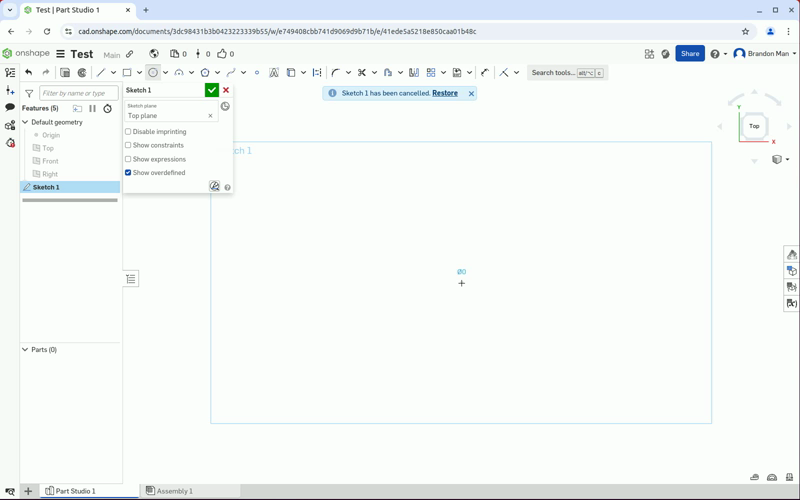
mouse_move(467, 282)
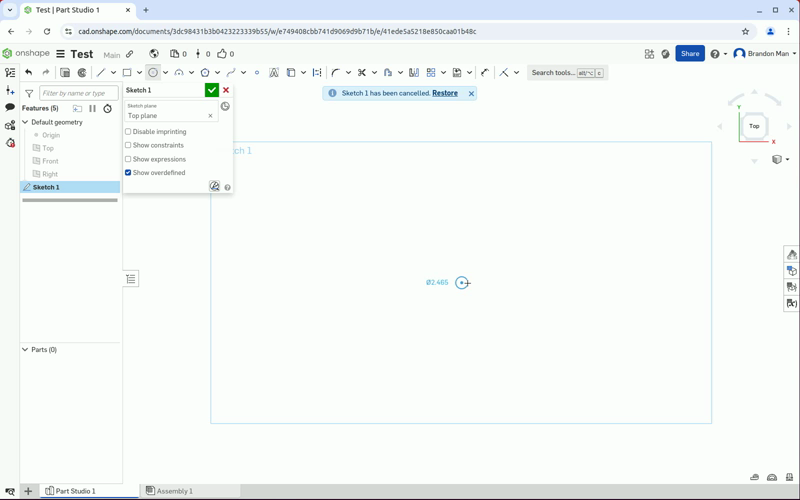
click(467, 282)
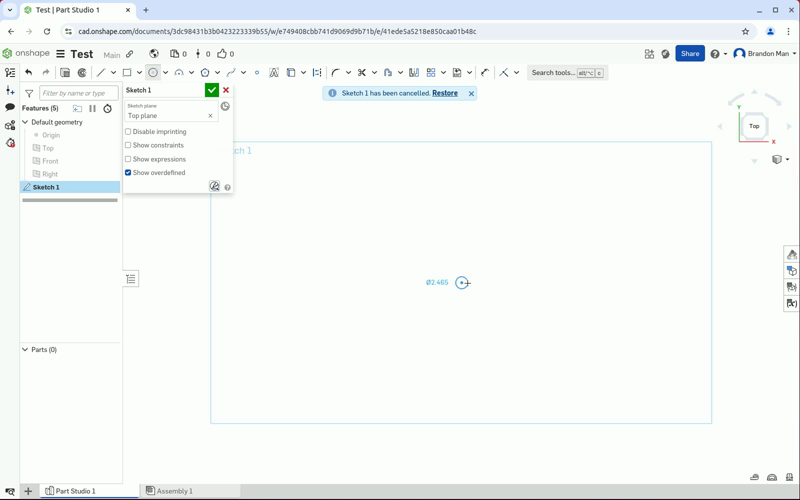
key(esc)
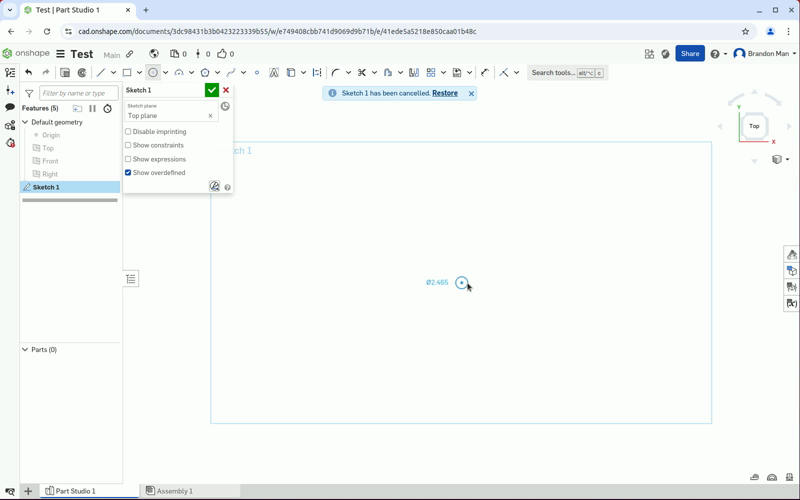
mouse_move(461, 288)
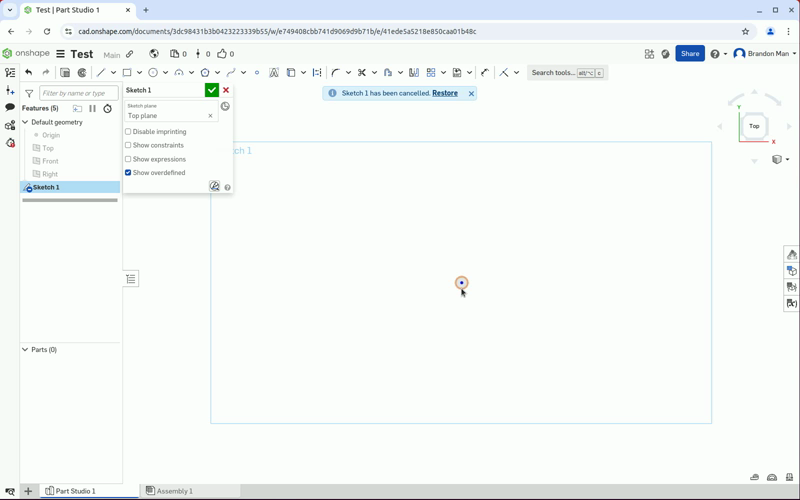
scroll(6)
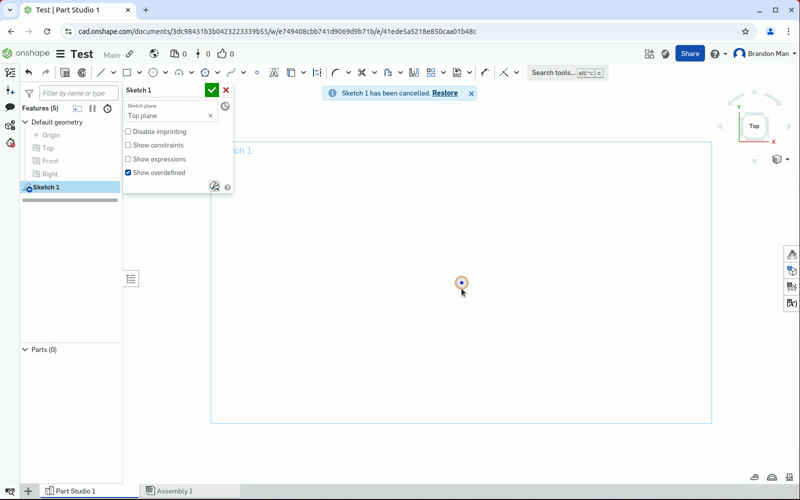
scroll(6)
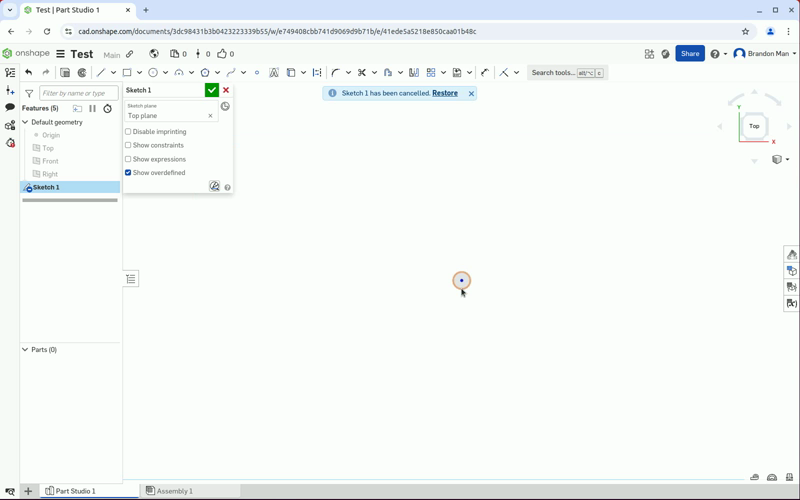
scroll(6)
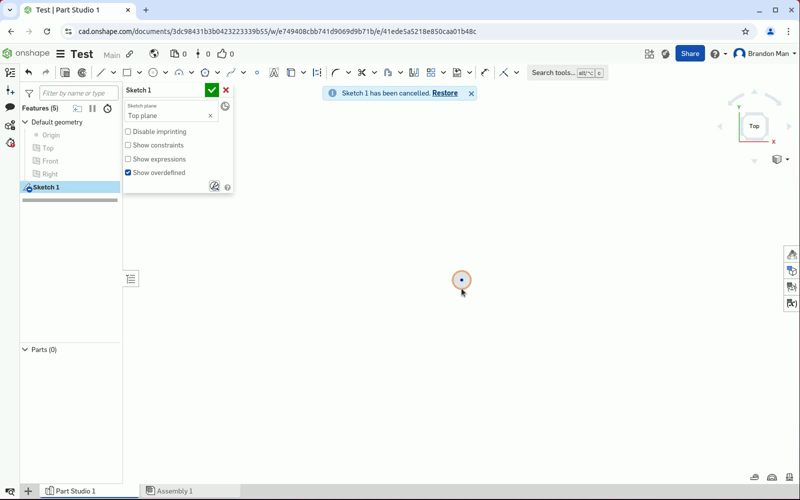
scroll(6)
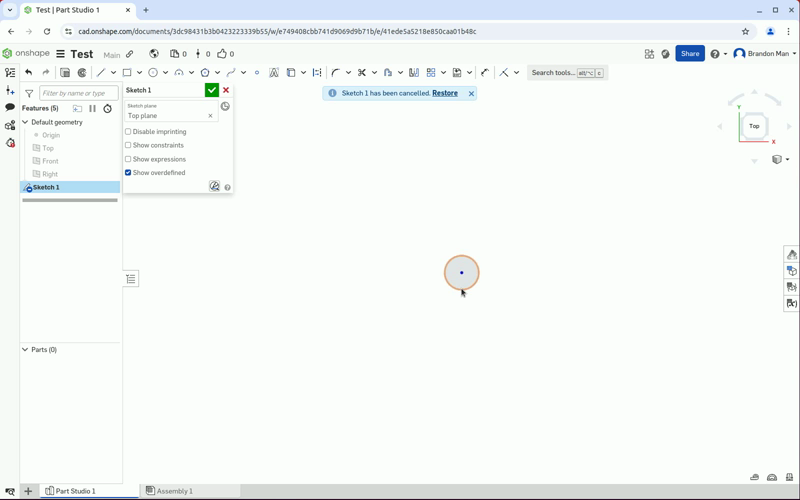
scroll(6)
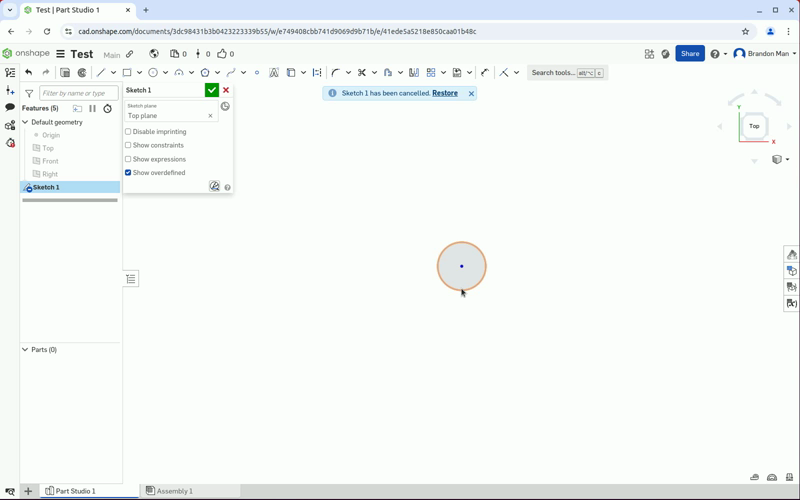
scroll(6)
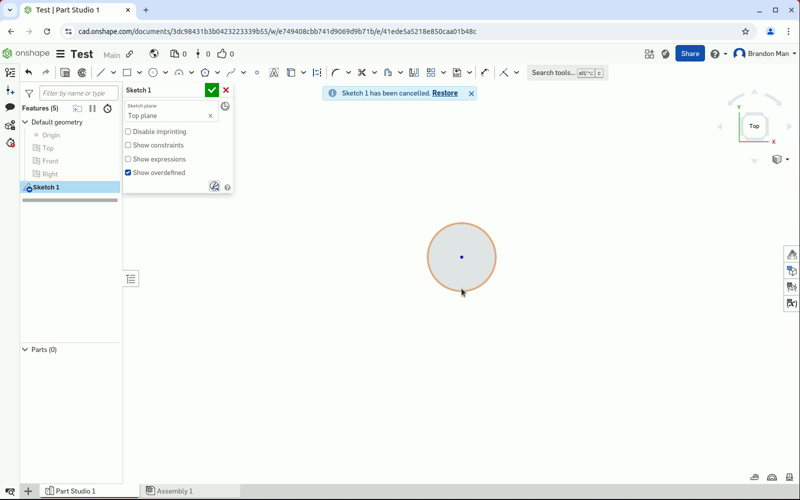
scroll(6)
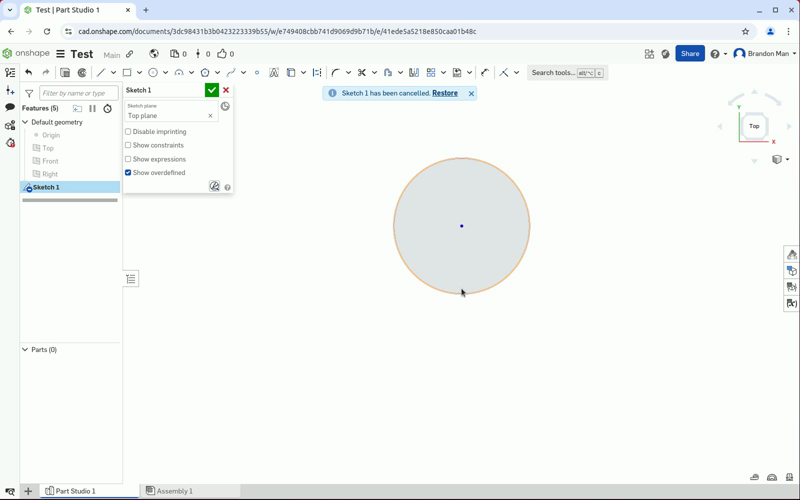
click(461, 288)
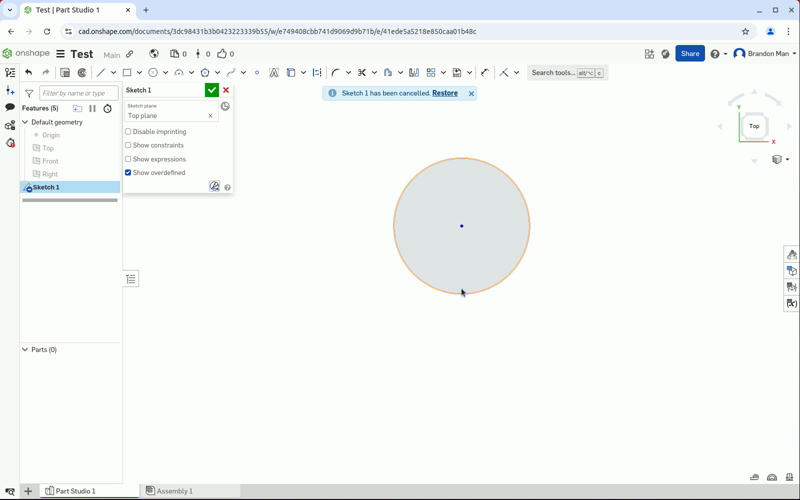
scroll(-6)
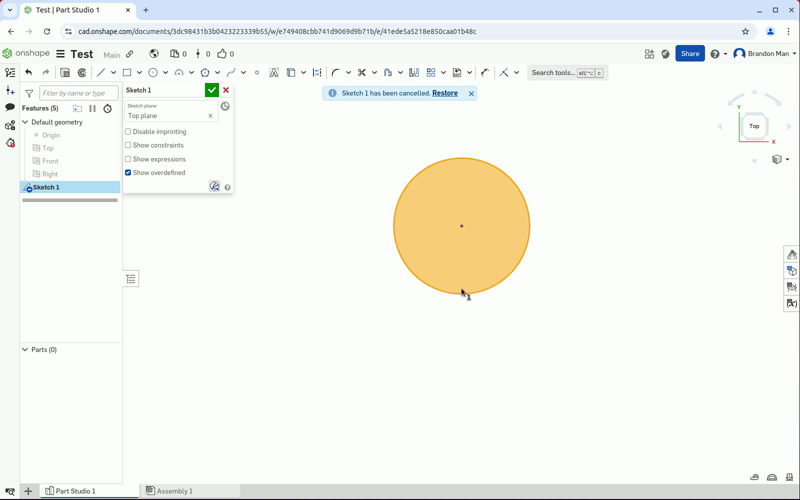
scroll(-6)
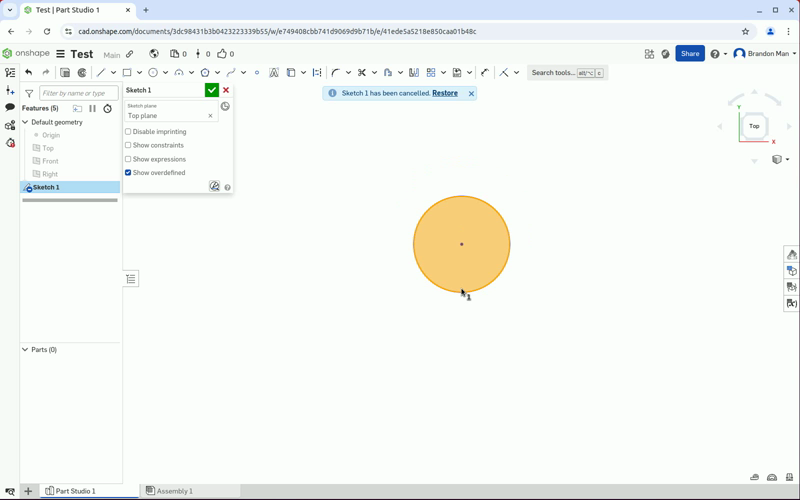
scroll(-6)
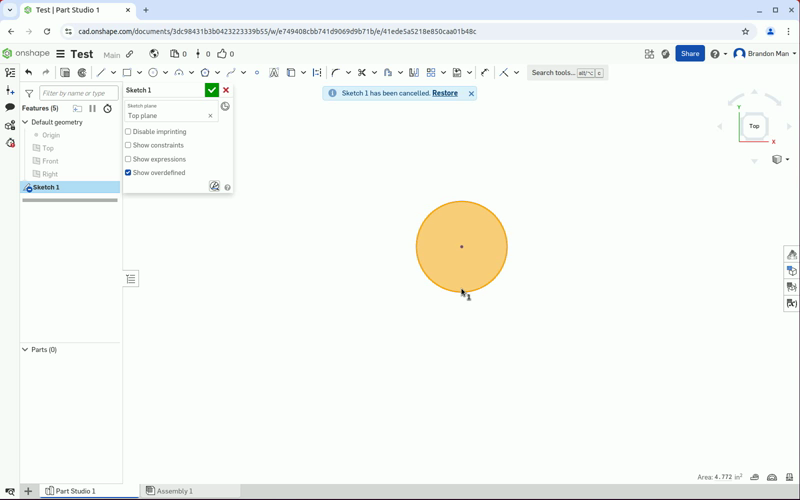
scroll(-6)
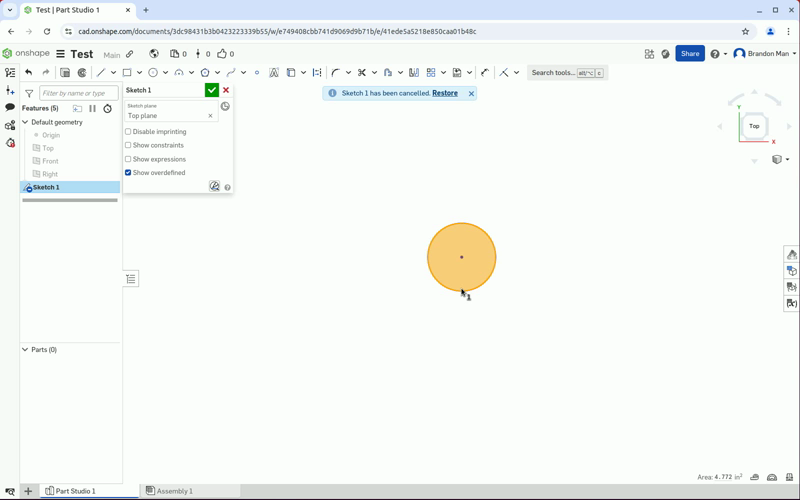
scroll(-6)
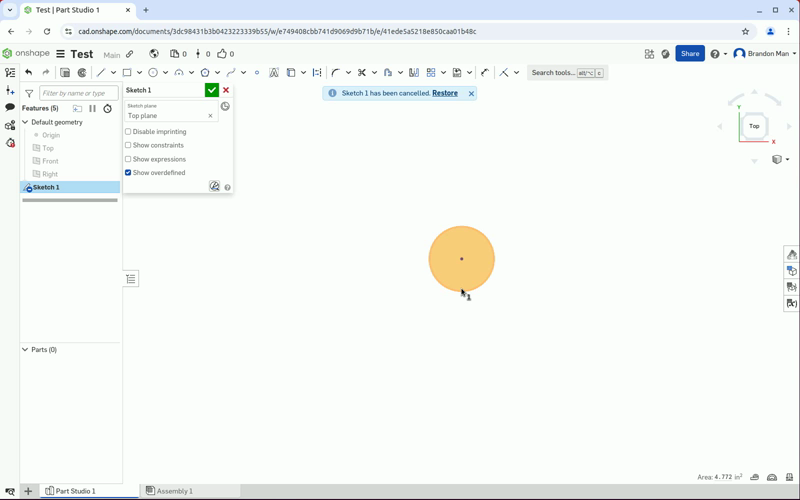
scroll(-6)
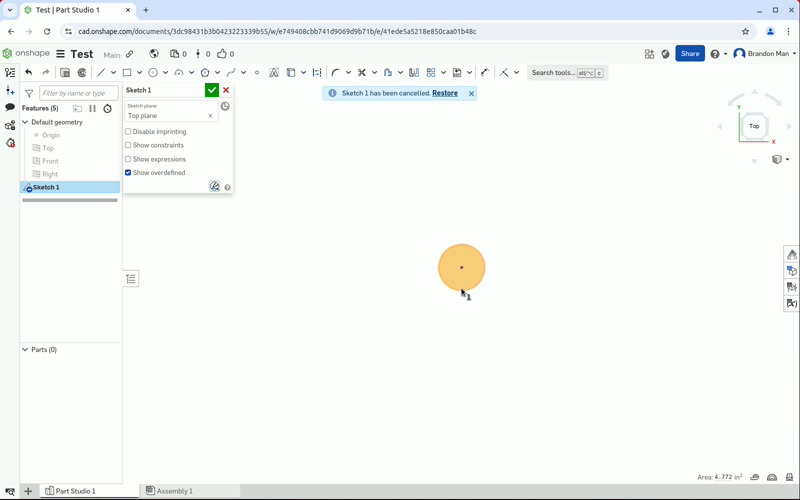
scroll(-6)
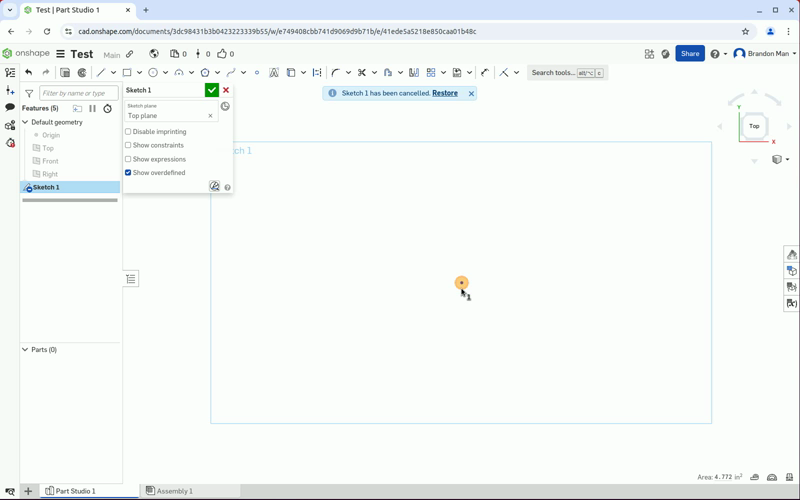
mouse_move(73, 352)
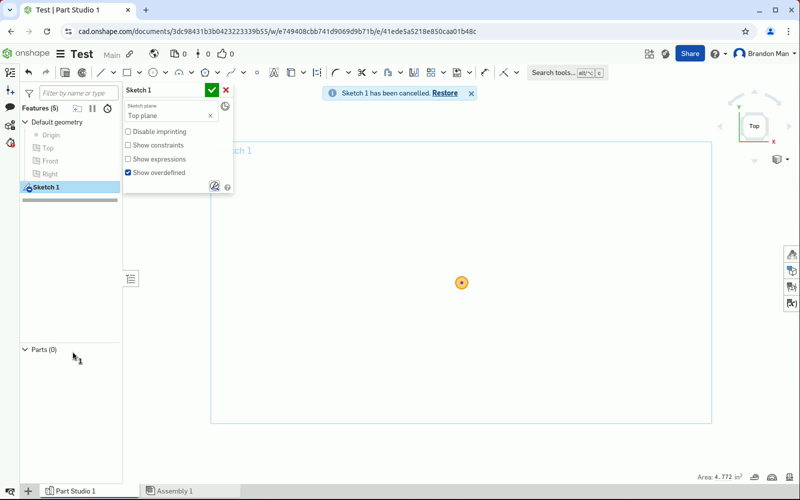
key(shift+y)
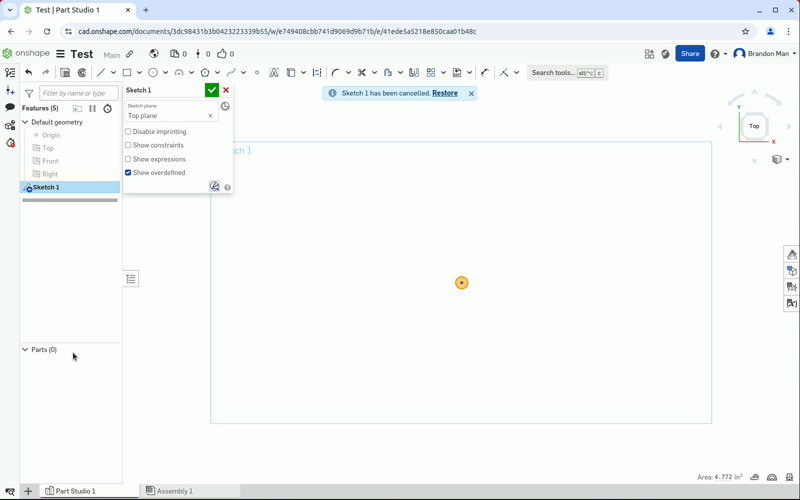
key(shift+e)
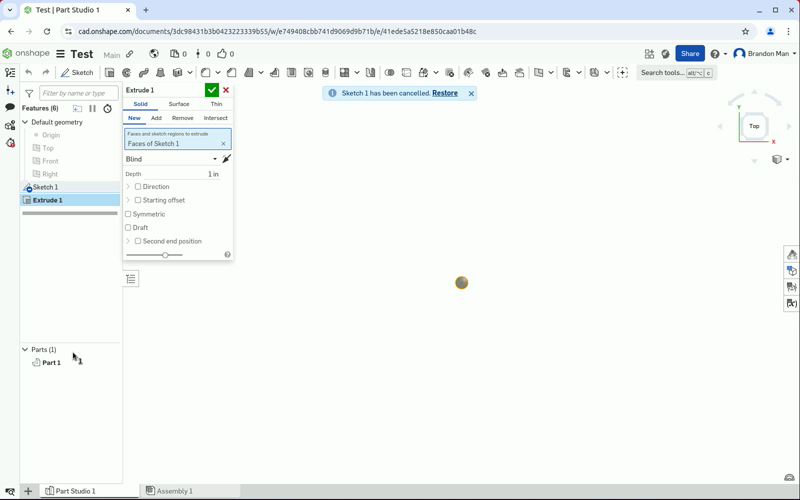
mouse_move(143, 106)
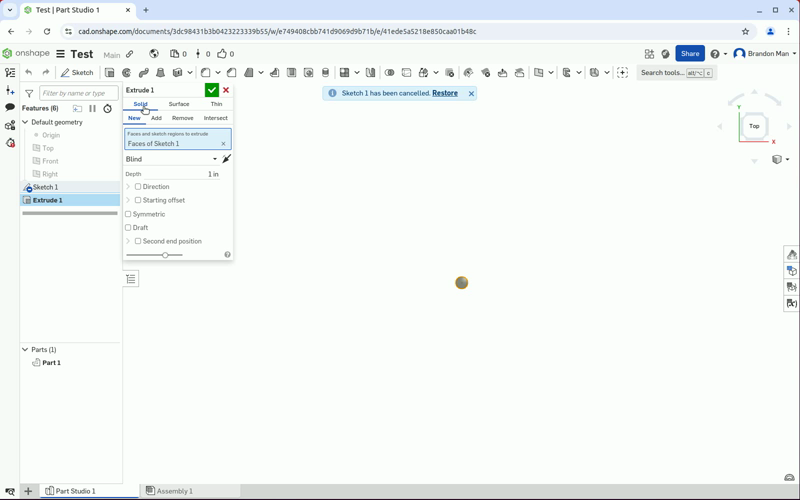
click(143, 106)
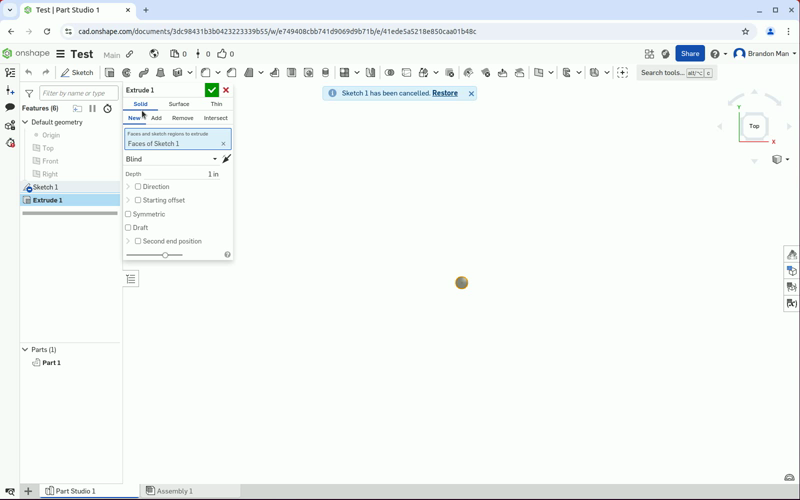
mouse_move(137, 120)
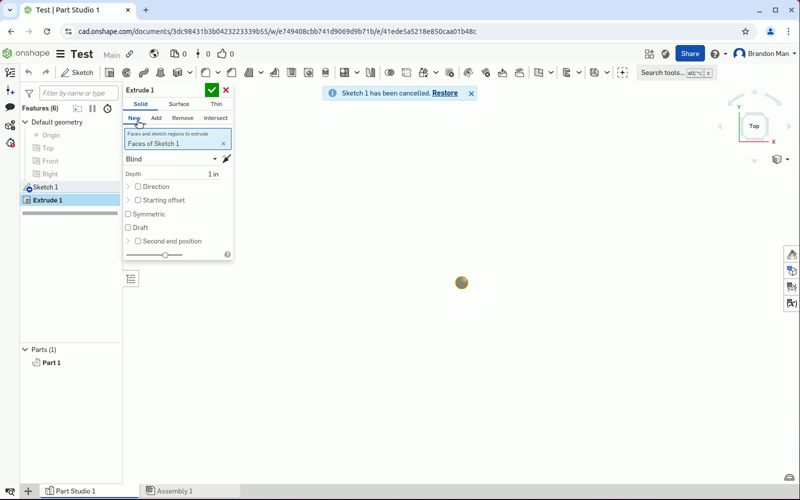
click(137, 120)
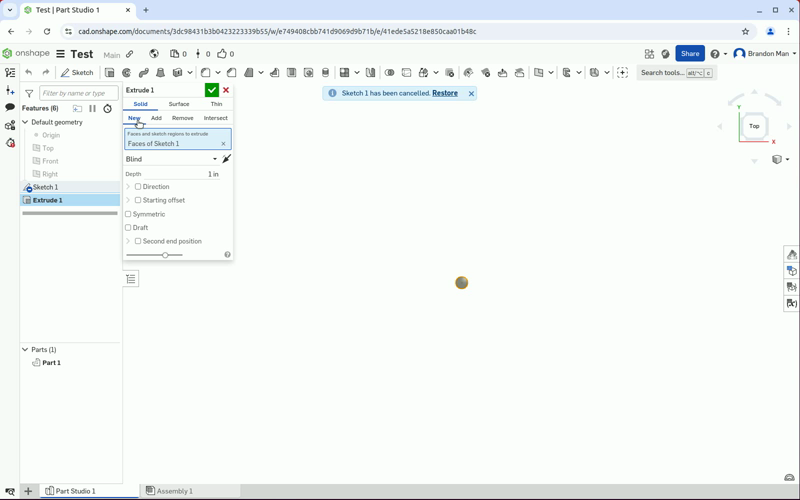
key(tab, 4)
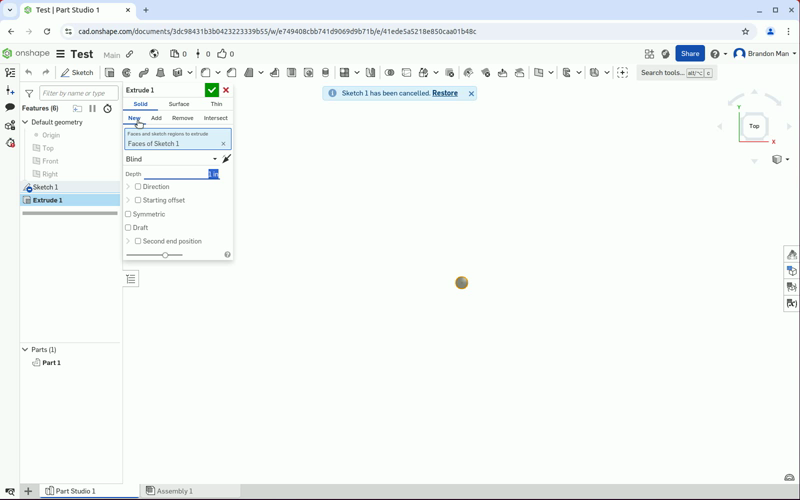
text(0.963)
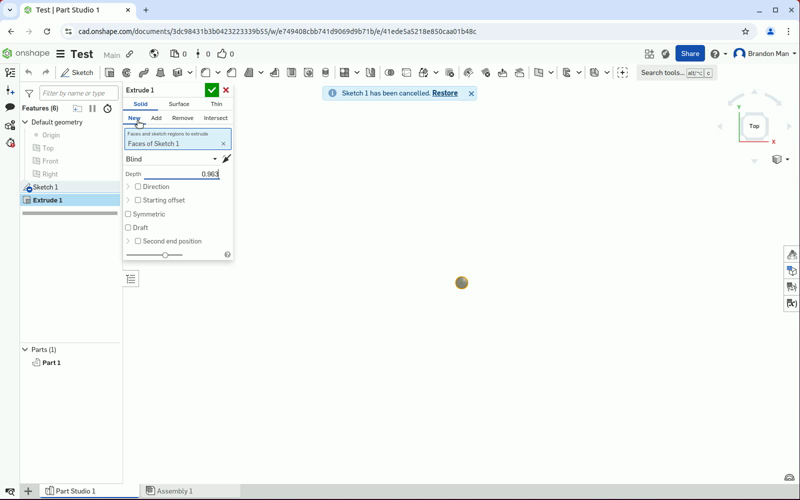
key(enter)
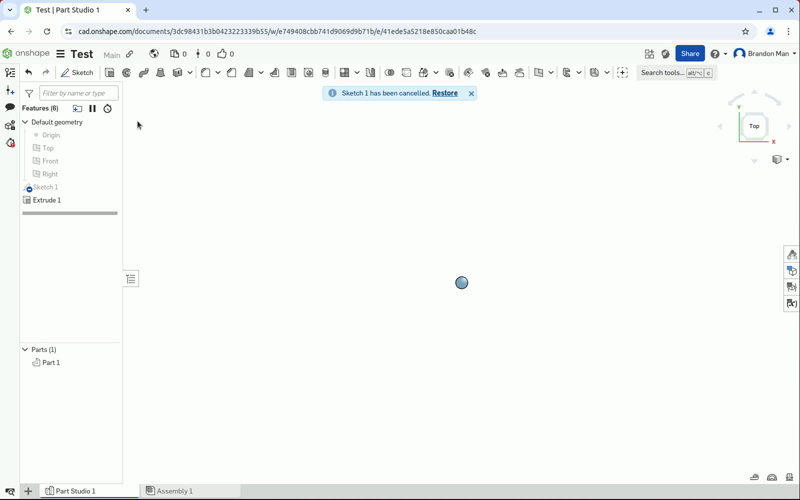
key(shift+h)
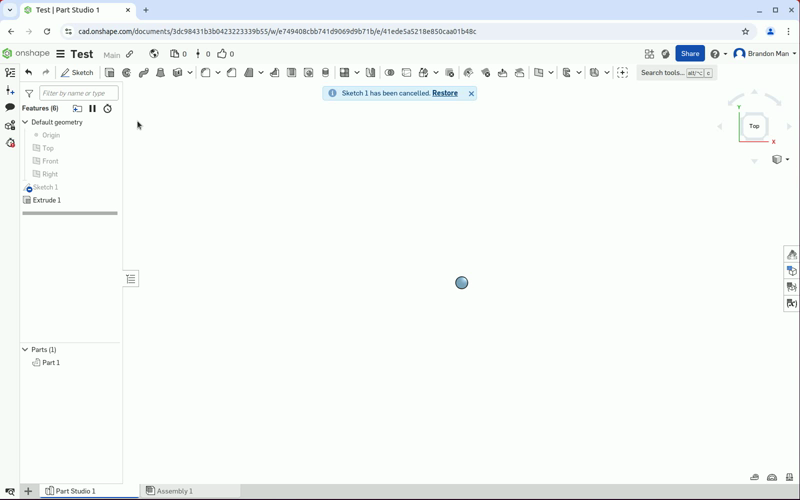
key(shift+h)
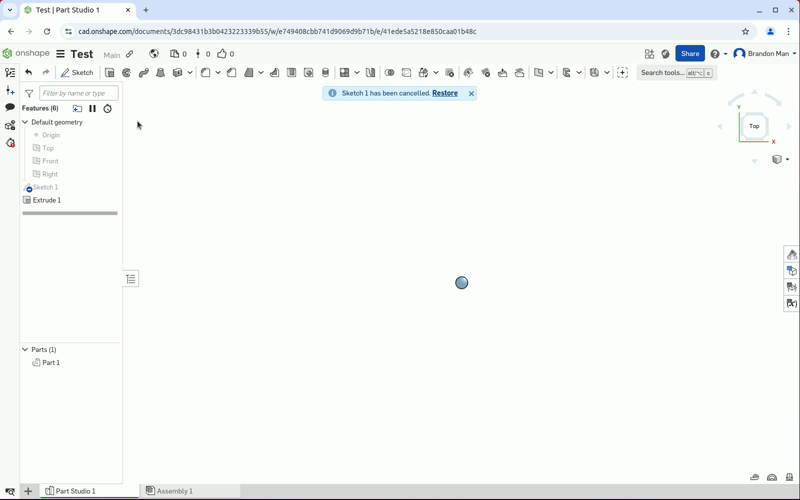
mouse_move(73, 189)
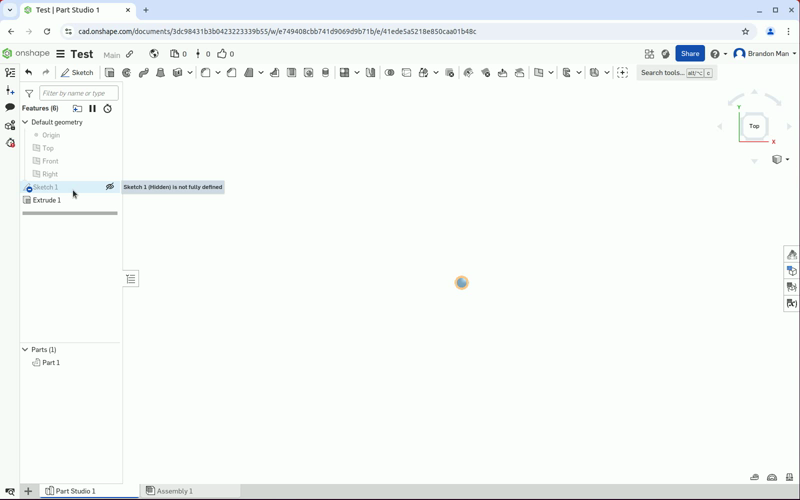
click(73, 189)
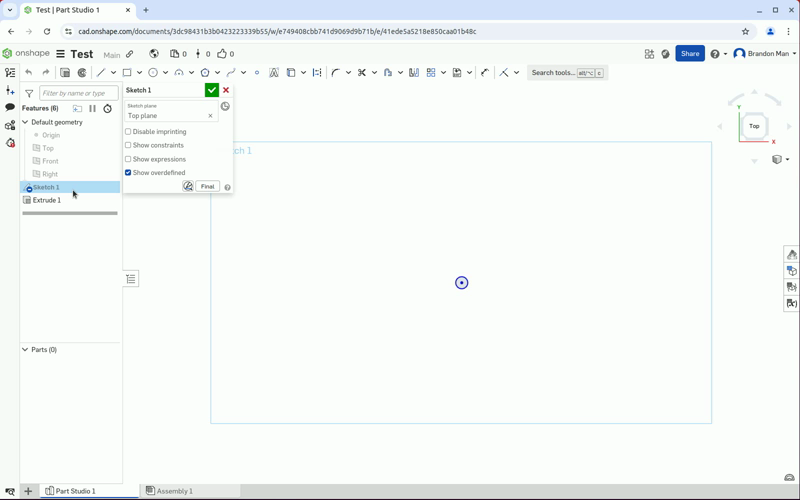
mouse_move(229, 92)
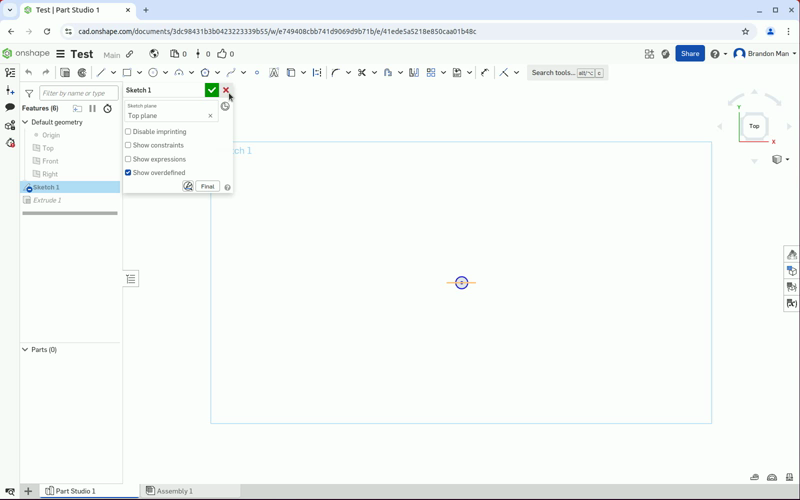
click(229, 92)
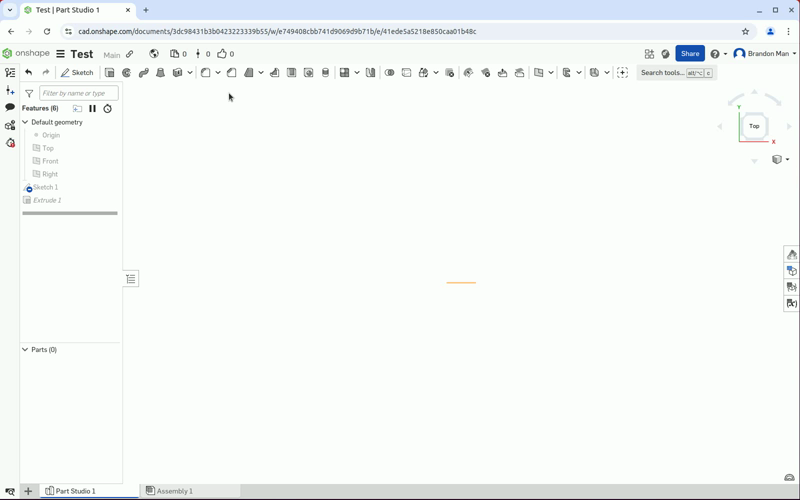
mouse_move(541, 75)
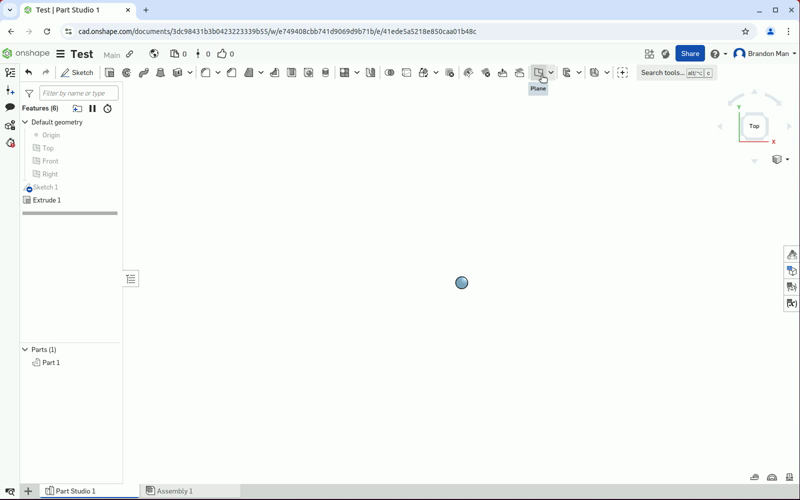
click(541, 75)
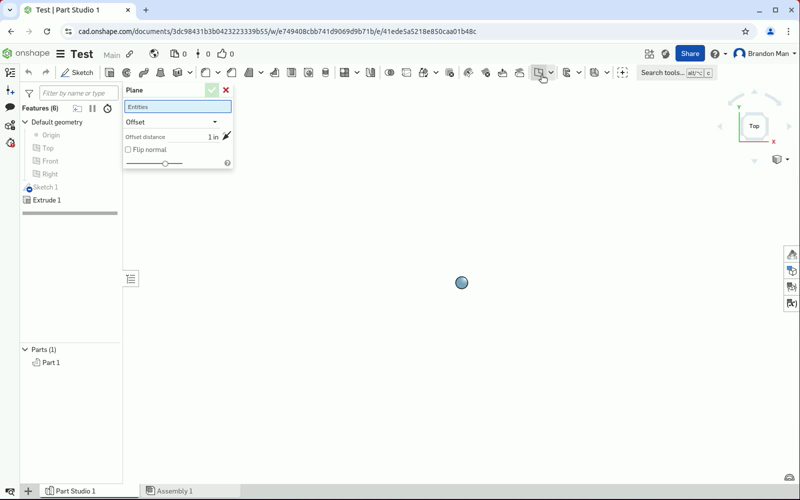
mouse_move(73, 150)
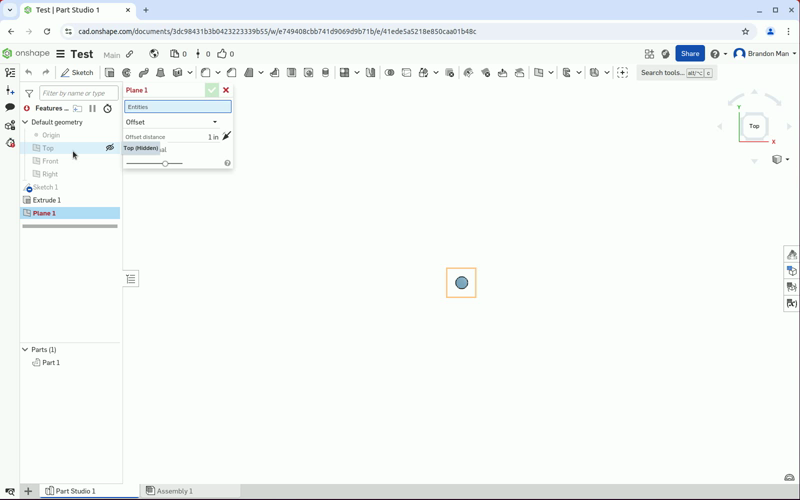
click(73, 150)
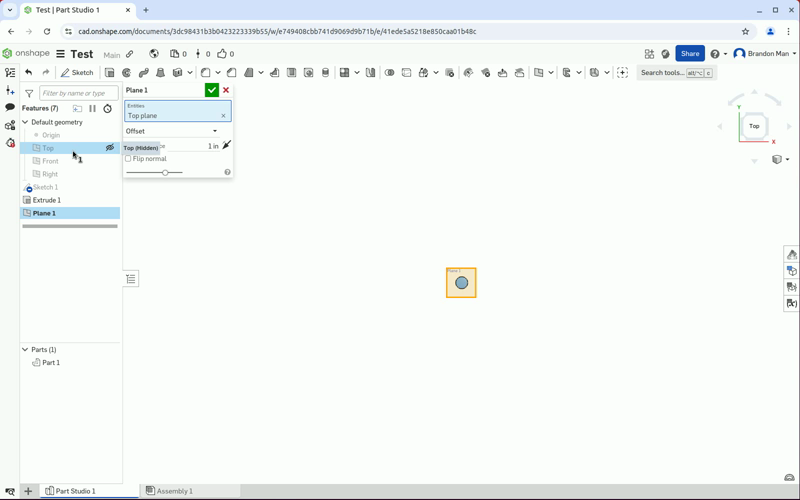
key(tab, 2)
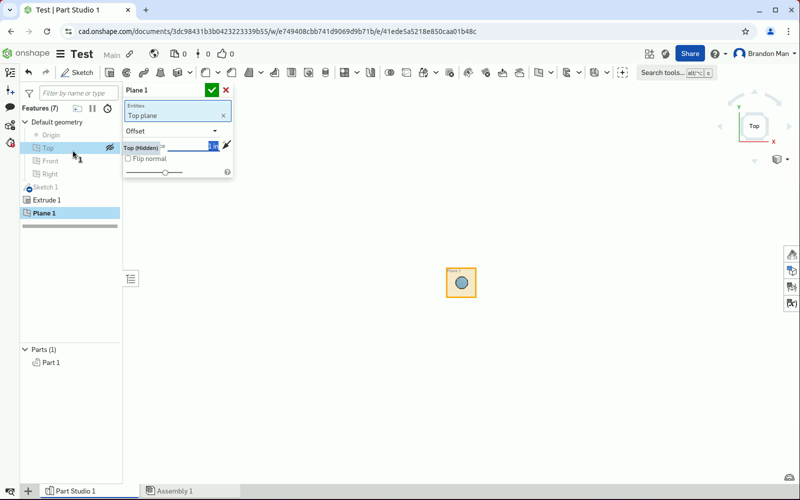
text(0.955)
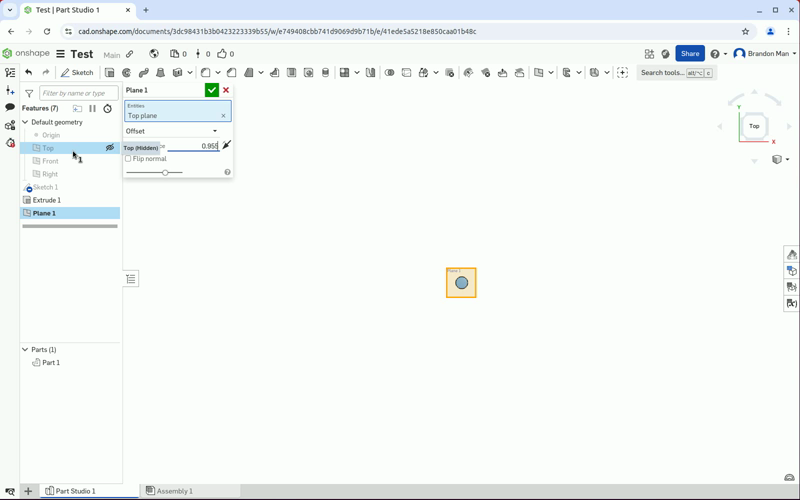
key(enter, 2)
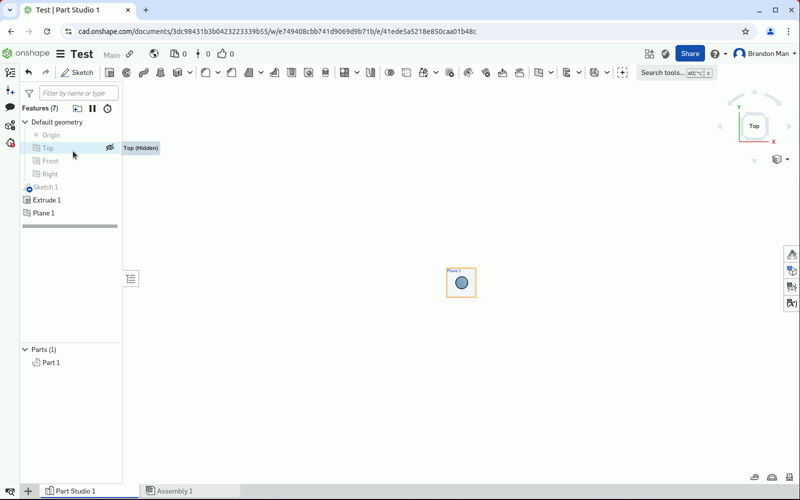
key(shift+s)
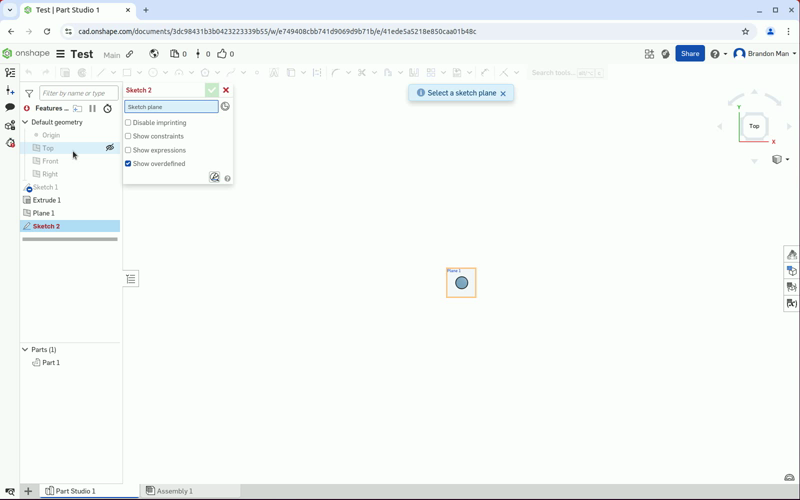
mouse_move(73, 215)
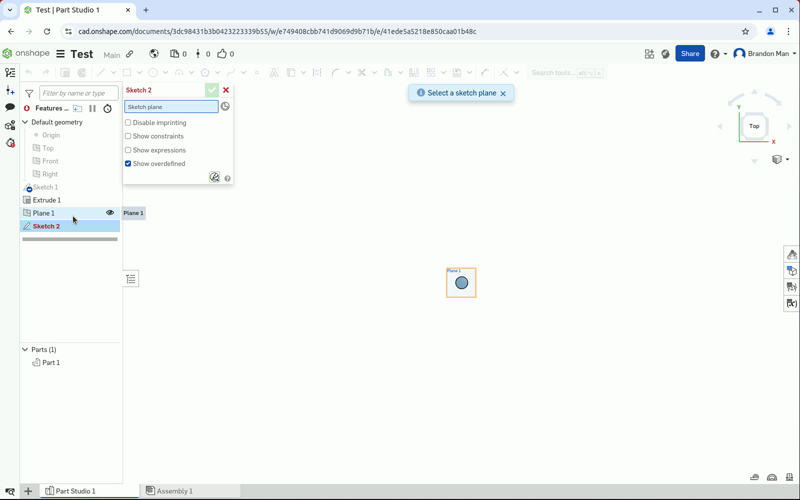
click(73, 215)
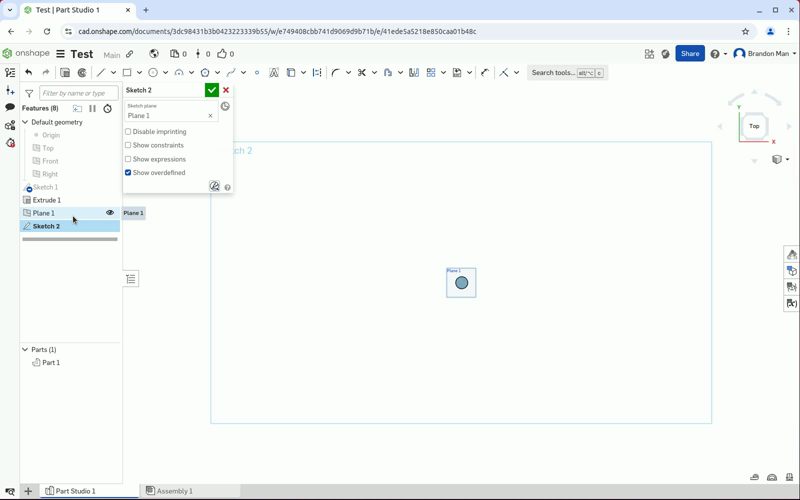
mouse_move(73, 352)
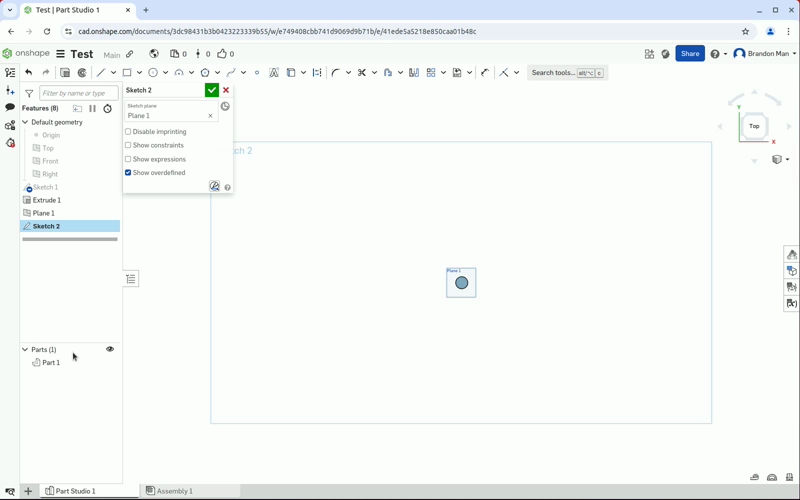
key(y)
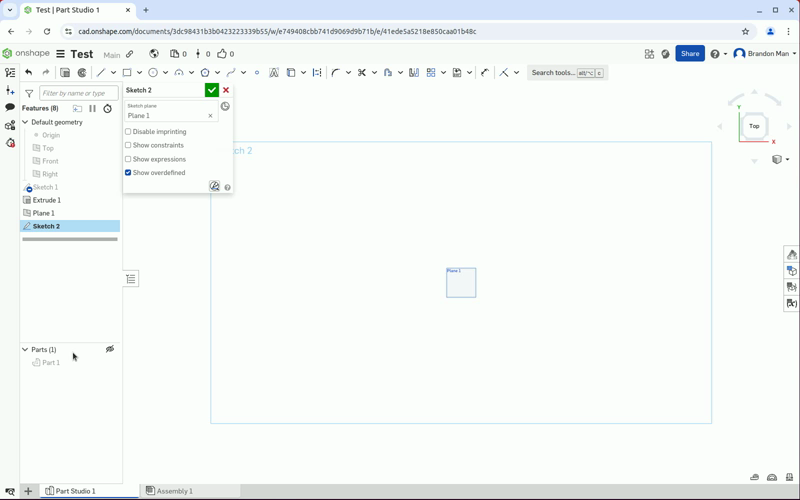
key(c)
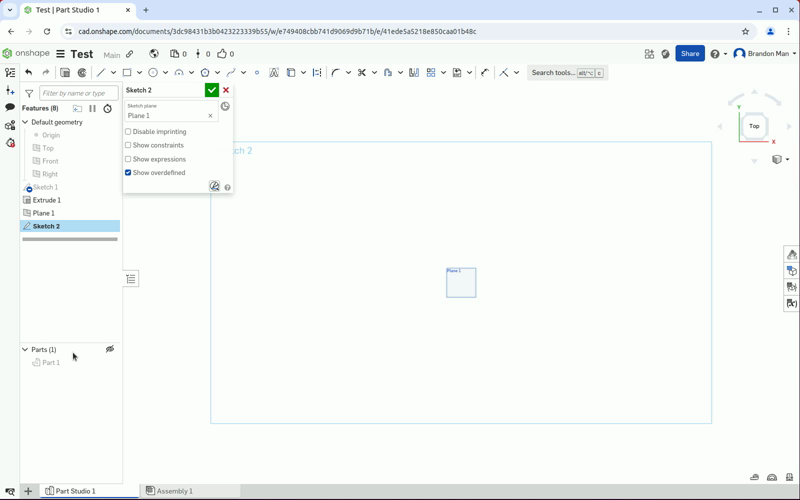
key_down(shift)
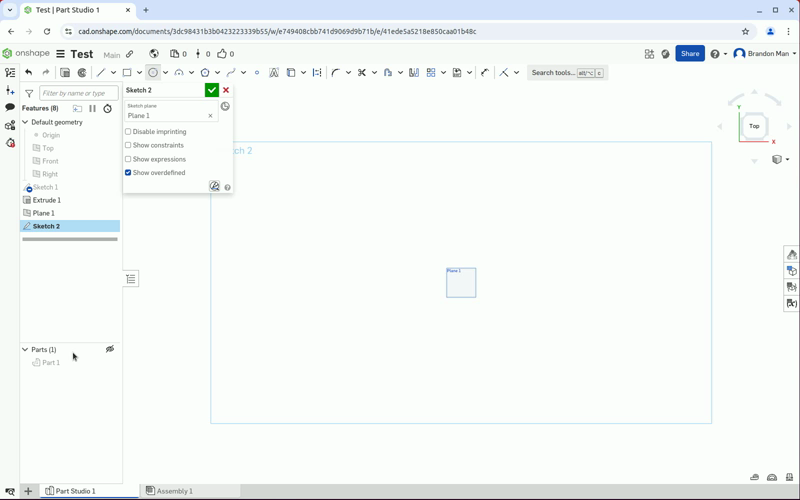
mouse_move(460, 282)
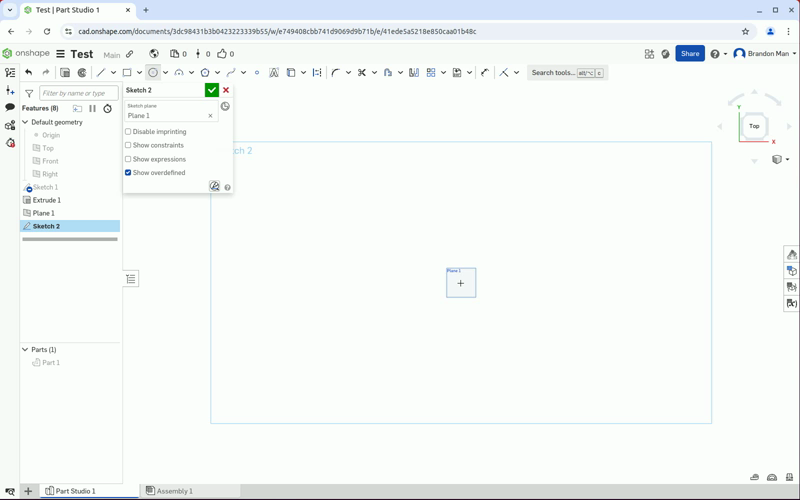
click(460, 282)
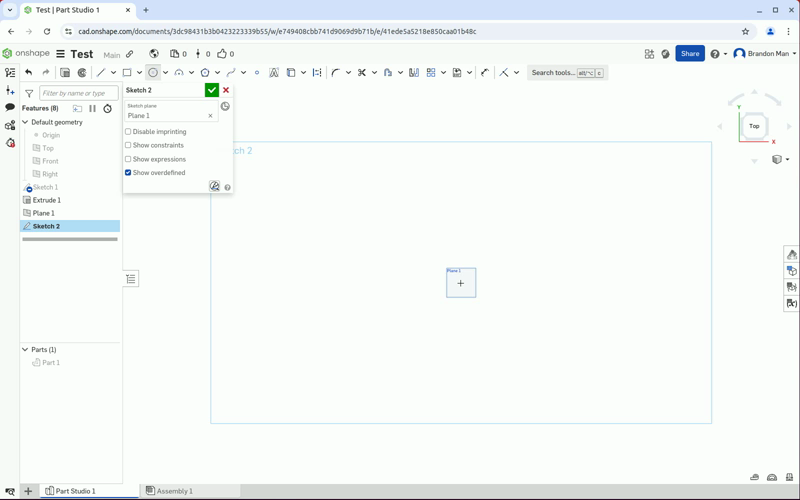
key_up(shift)
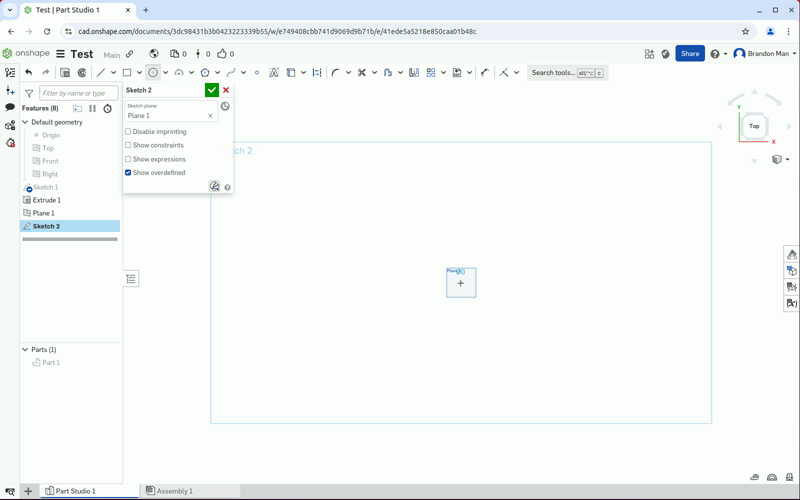
mouse_move(465, 282)
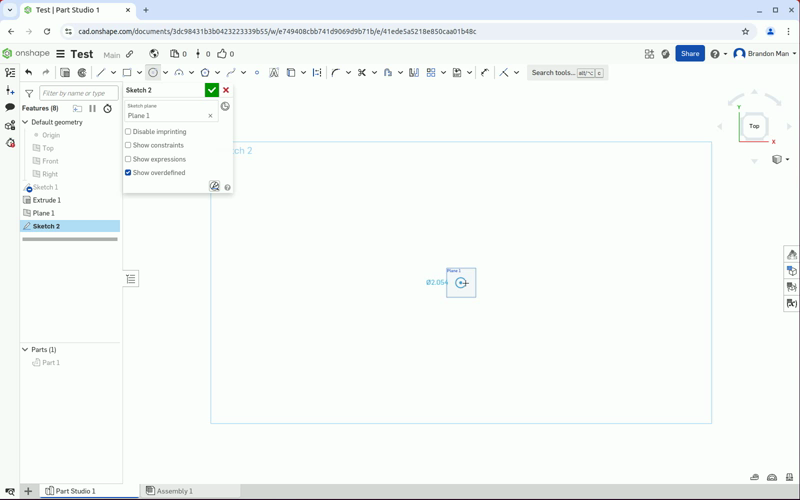
click(465, 282)
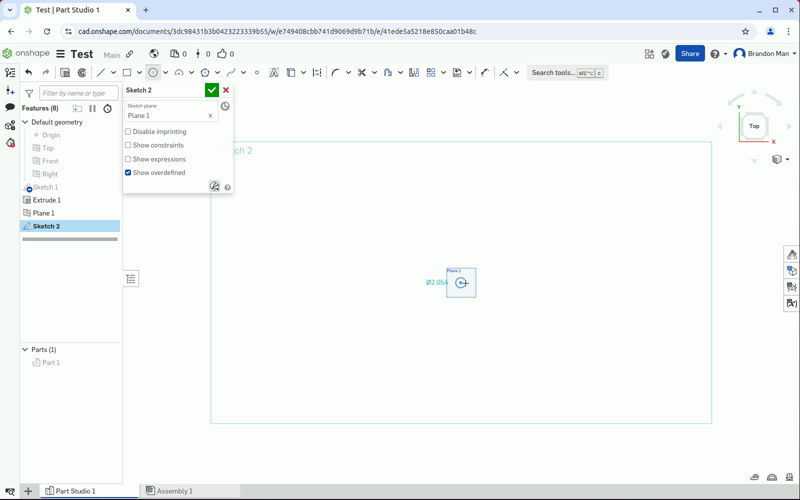
key(esc)
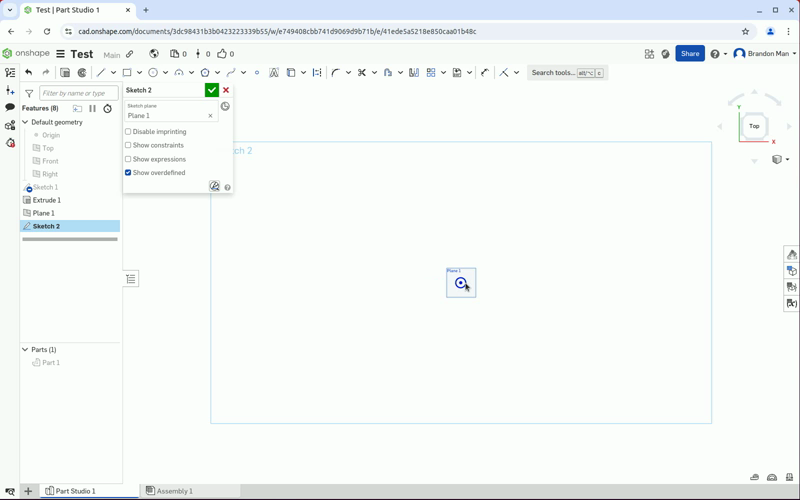
mouse_move(456, 282)
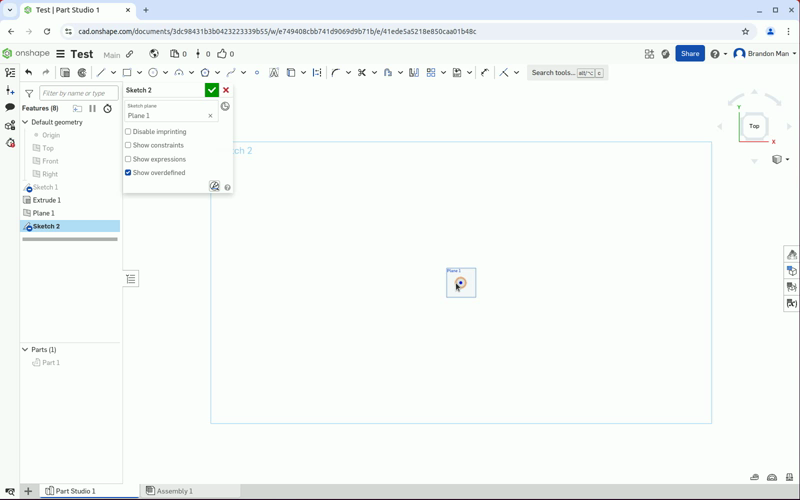
scroll(6)
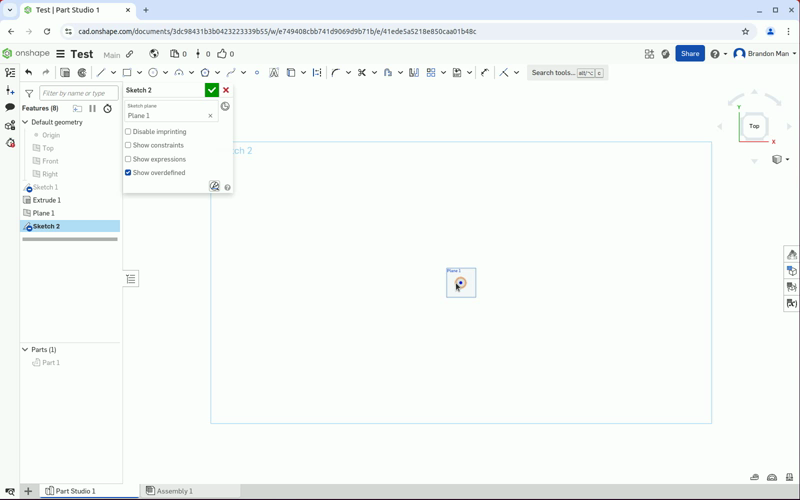
scroll(6)
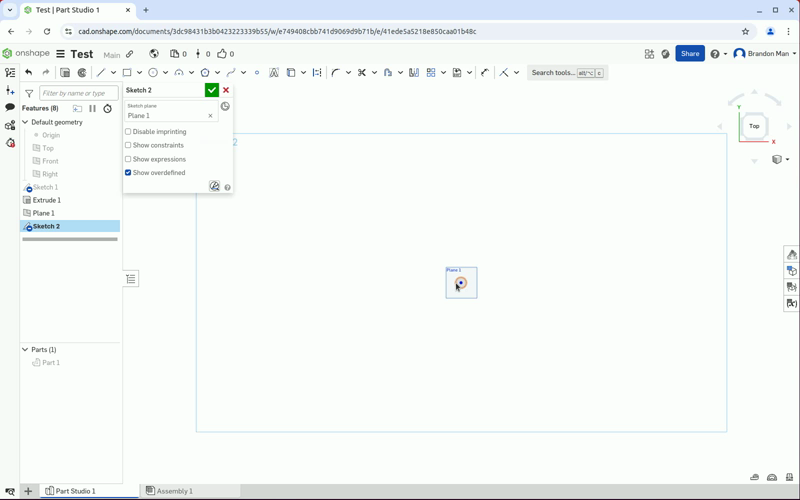
scroll(6)
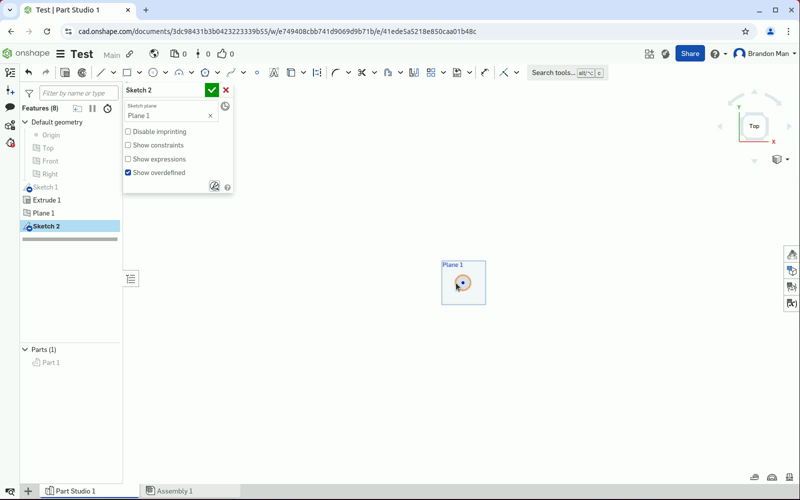
scroll(6)
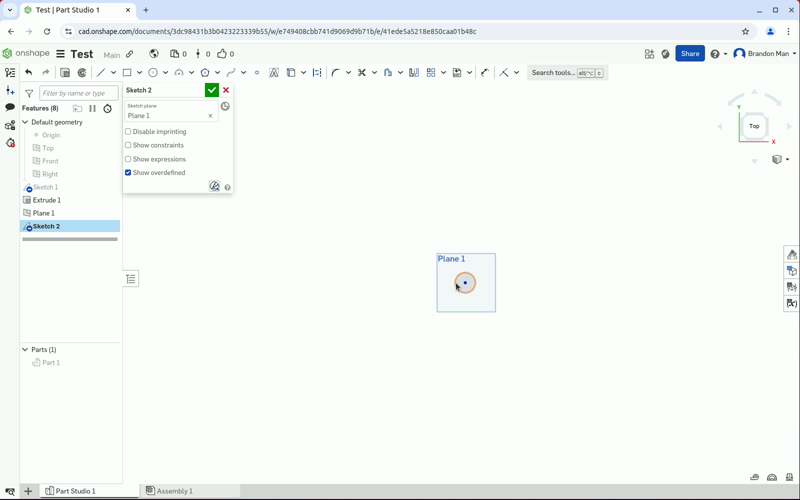
scroll(6)
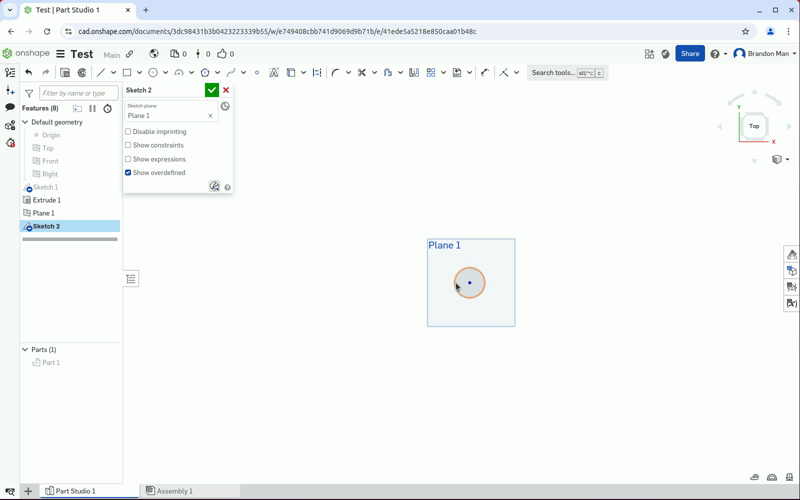
scroll(6)
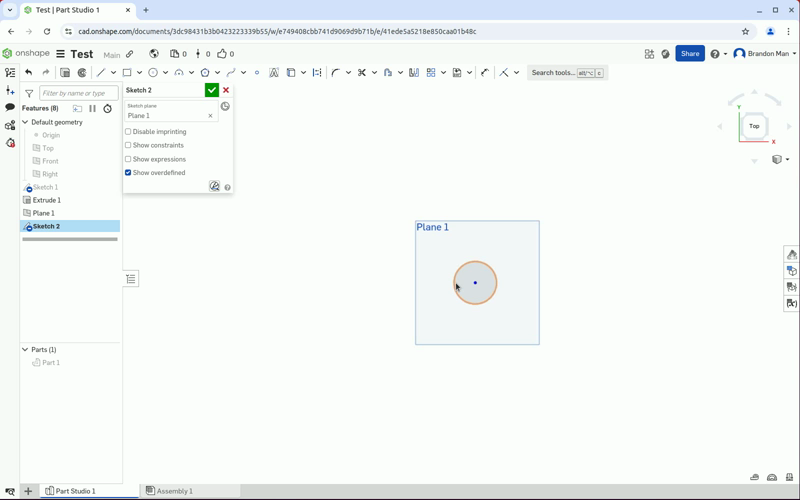
scroll(6)
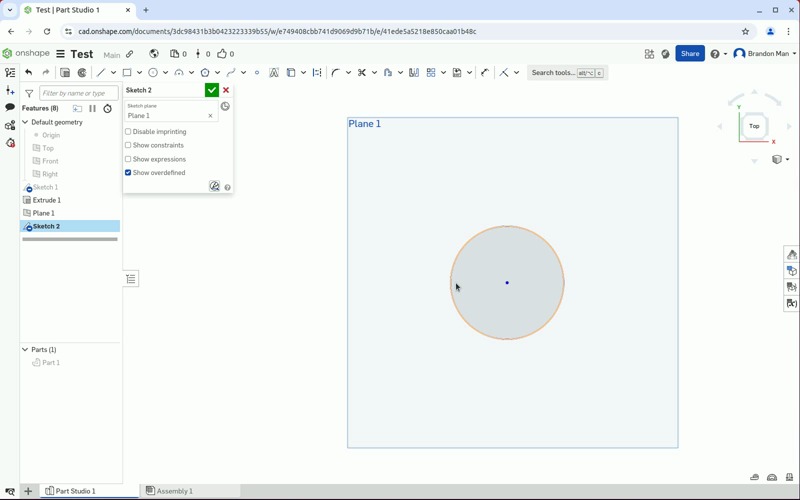
click(456, 282)
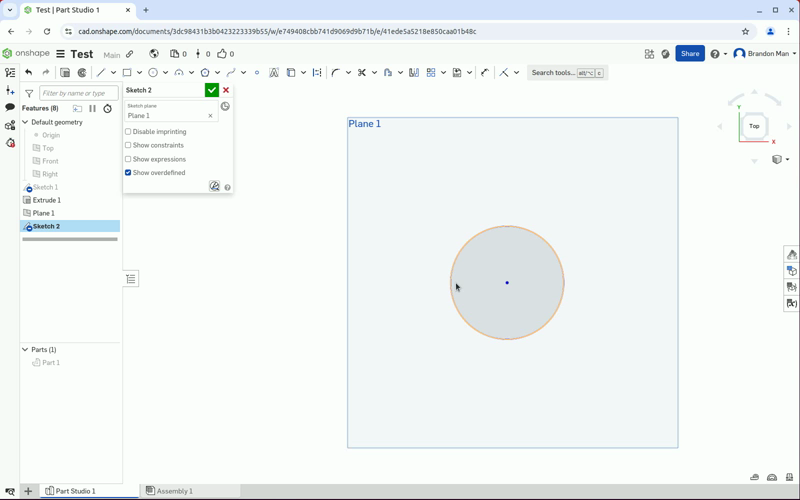
scroll(-6)
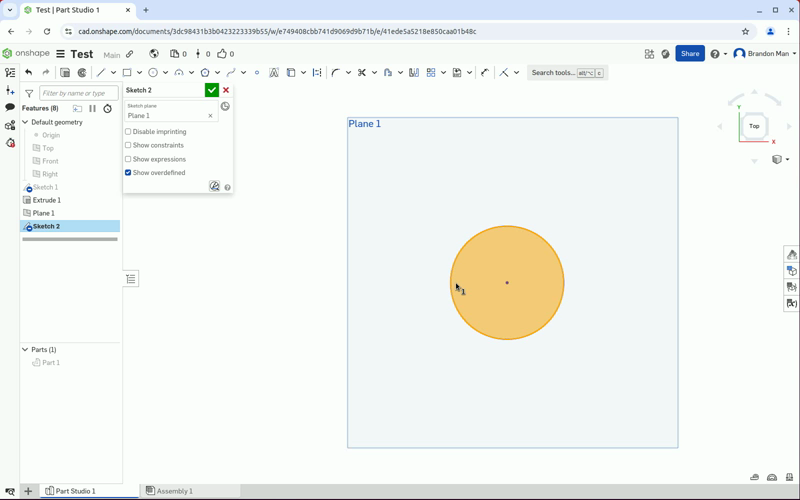
scroll(-6)
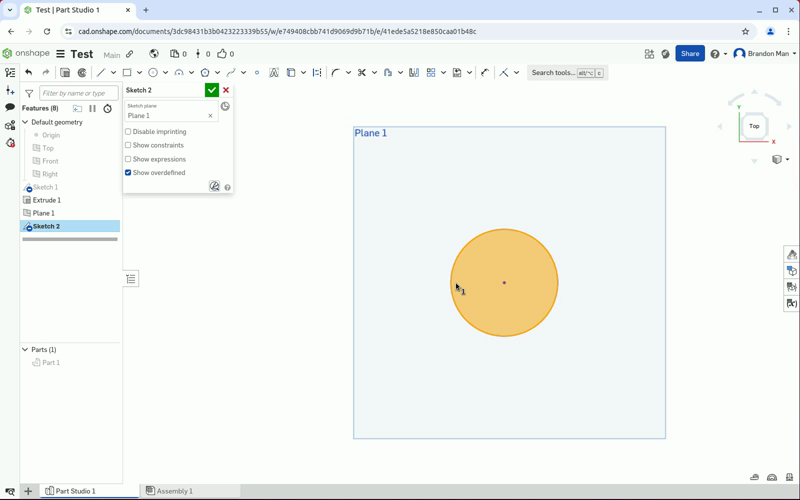
scroll(-6)
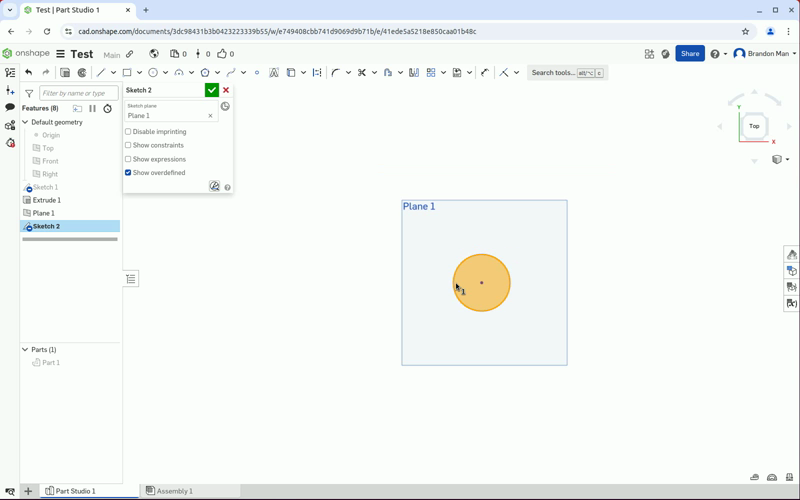
scroll(-6)
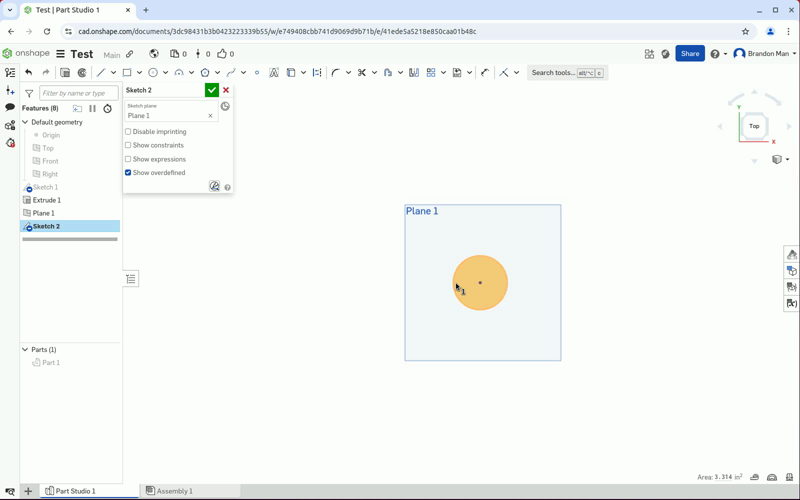
scroll(-6)
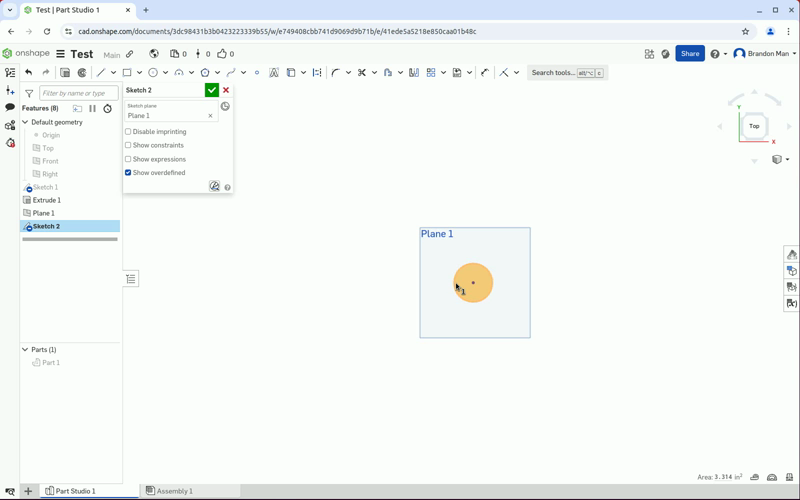
scroll(-6)
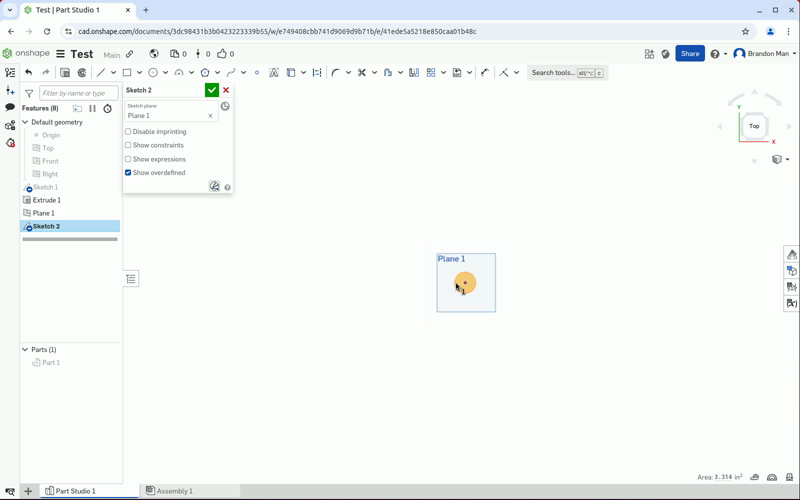
scroll(-6)
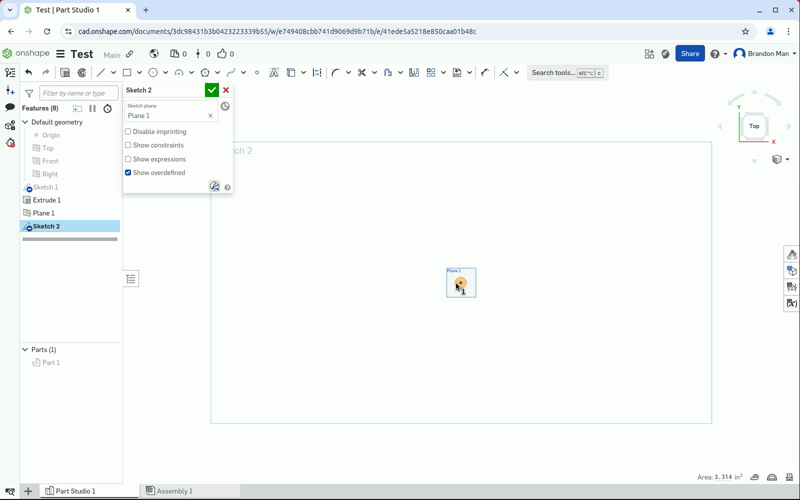
mouse_move(73, 352)
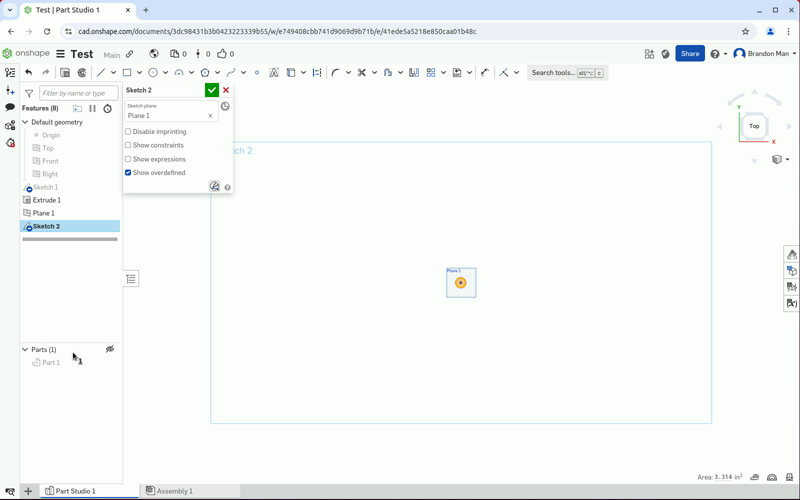
key(shift+y)
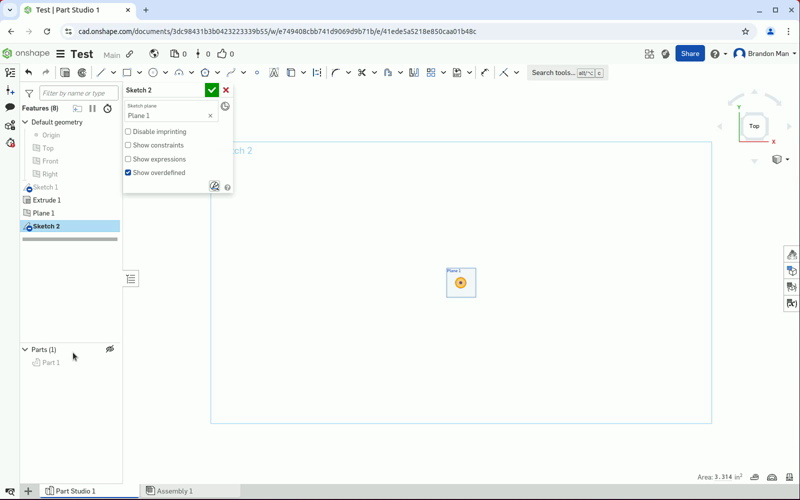
key(shift+e)
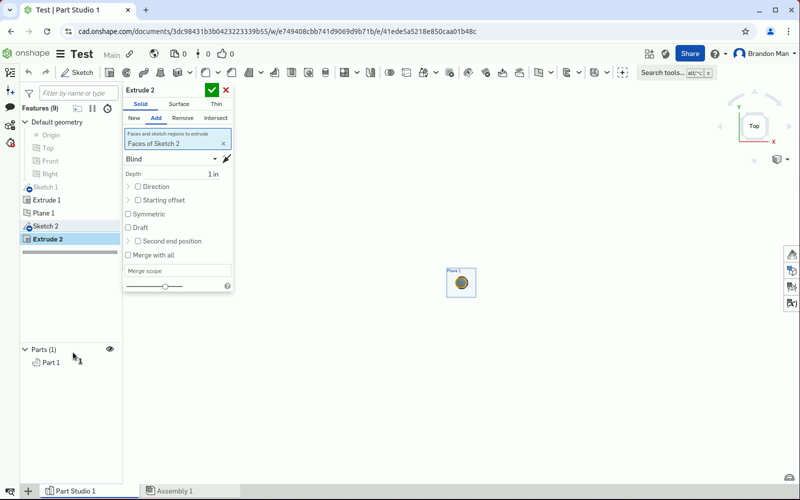
mouse_move(143, 106)
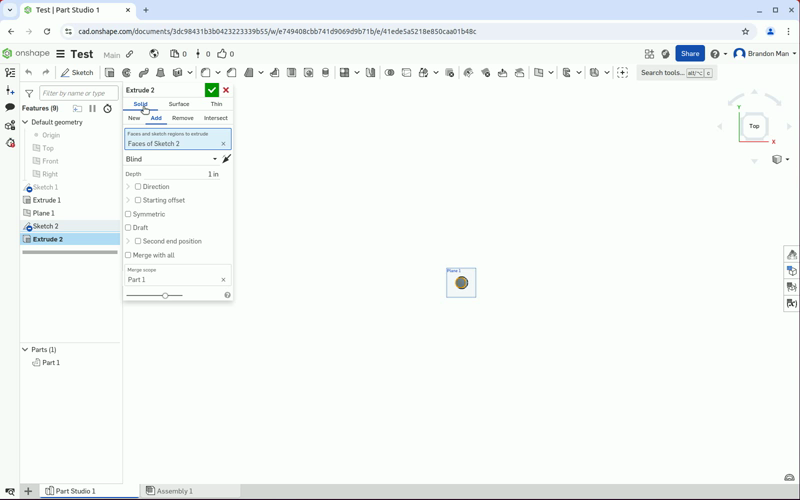
click(143, 106)
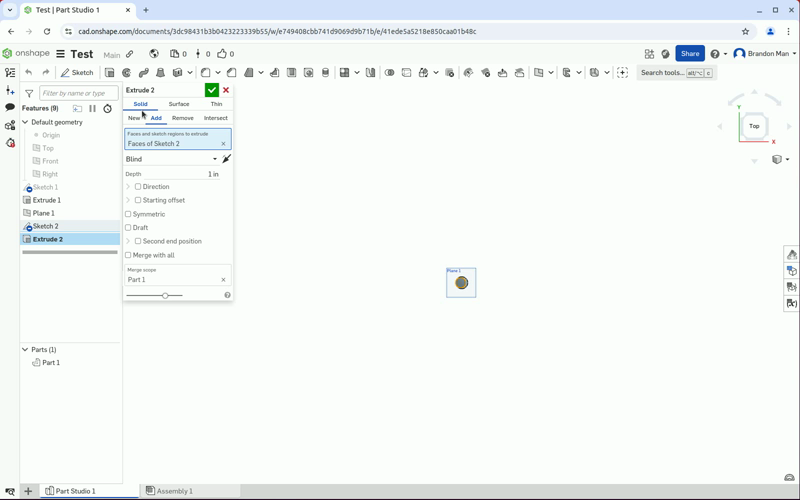
mouse_move(137, 120)
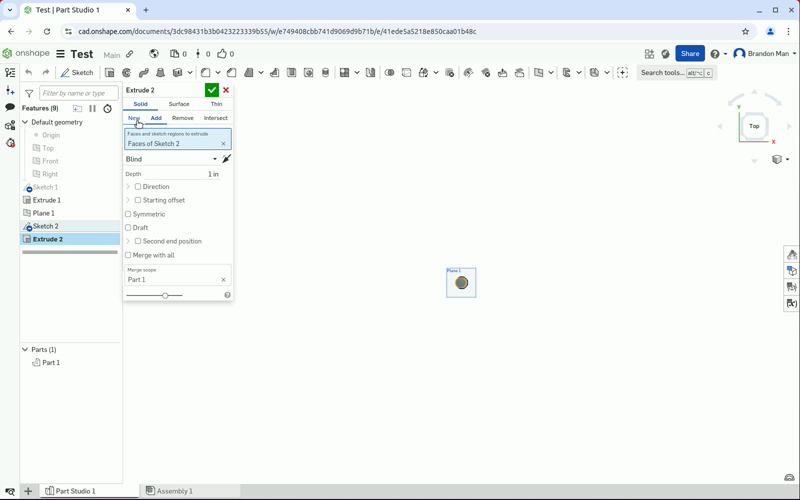
click(137, 120)
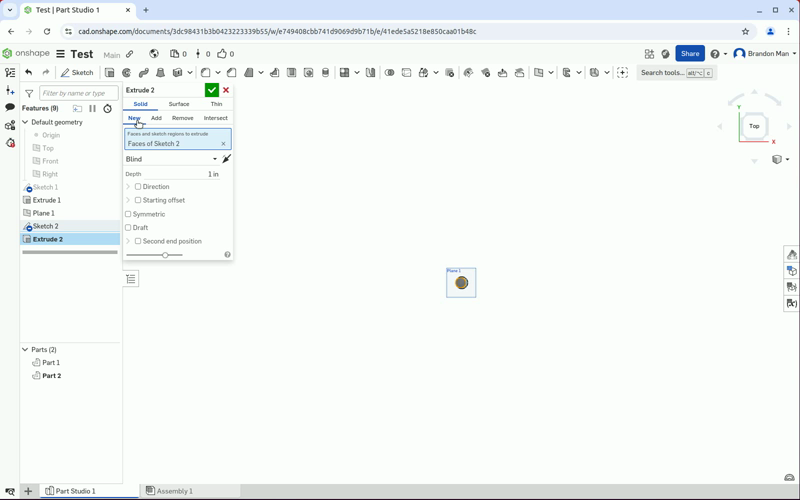
key(tab, 4)
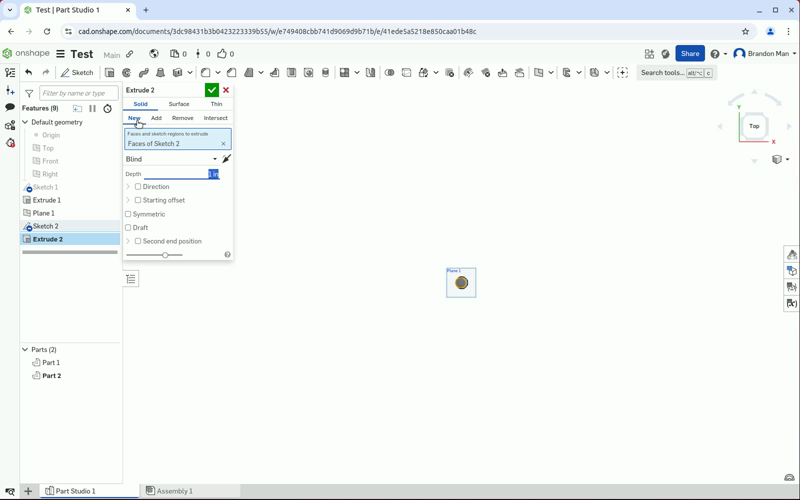
text(18.535)
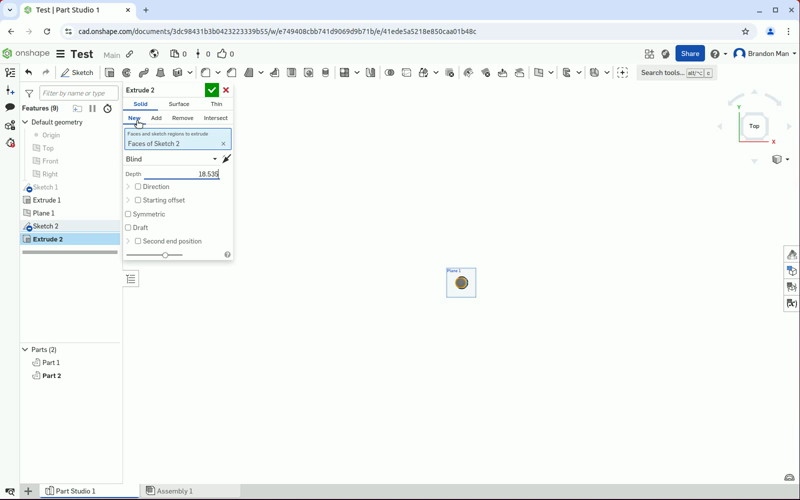
key(enter)
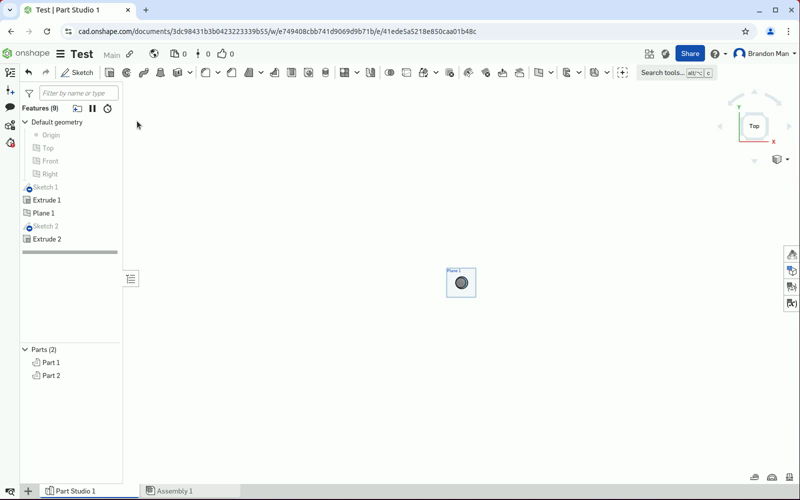
key(shift+h)
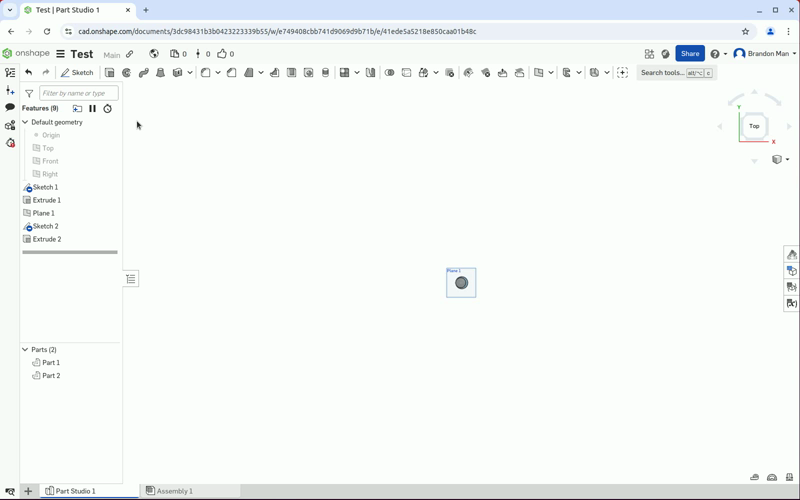
key(shift+h)
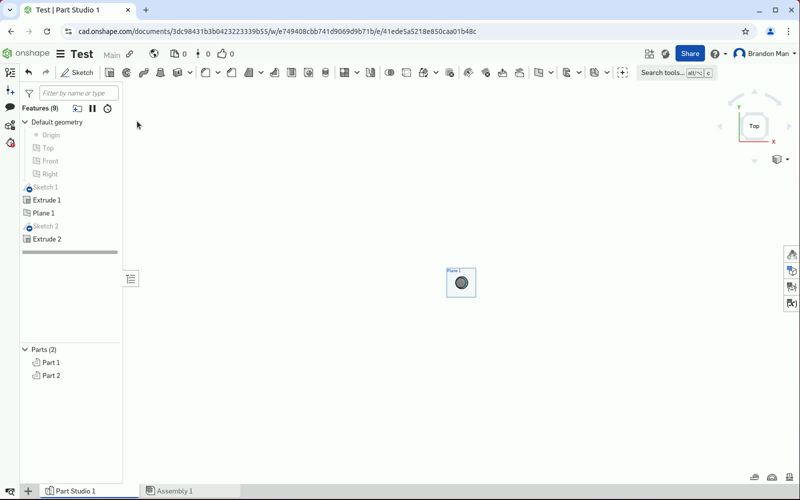
mouse_move(73, 189)
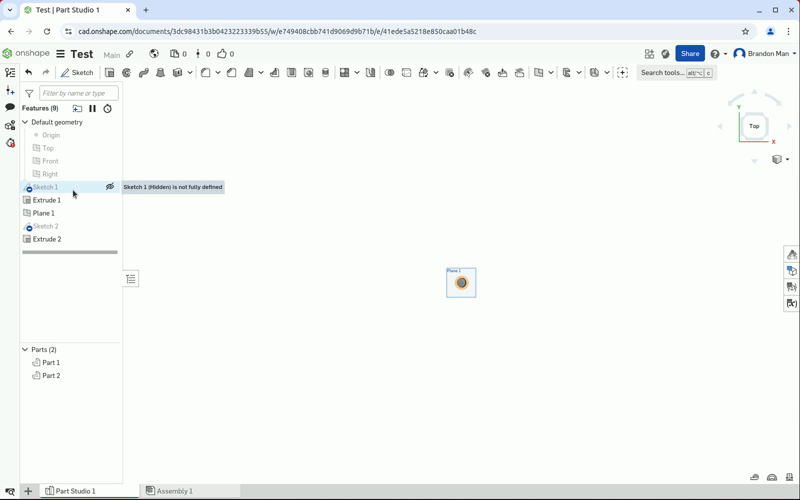
click(73, 189)
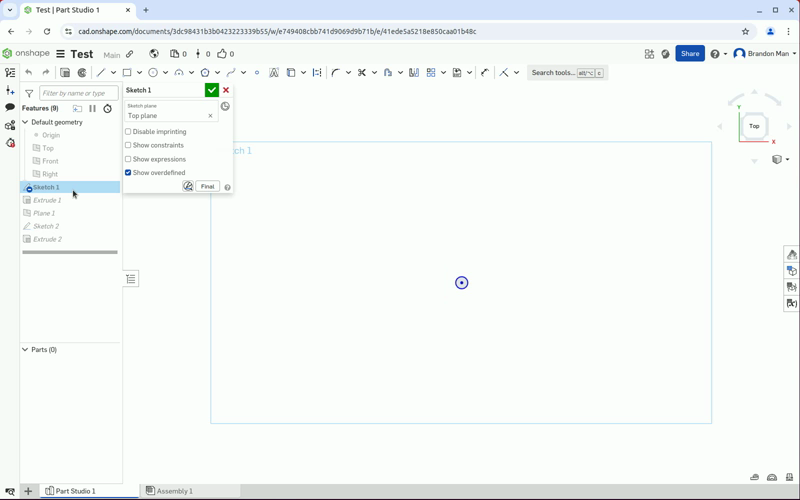
mouse_move(229, 92)
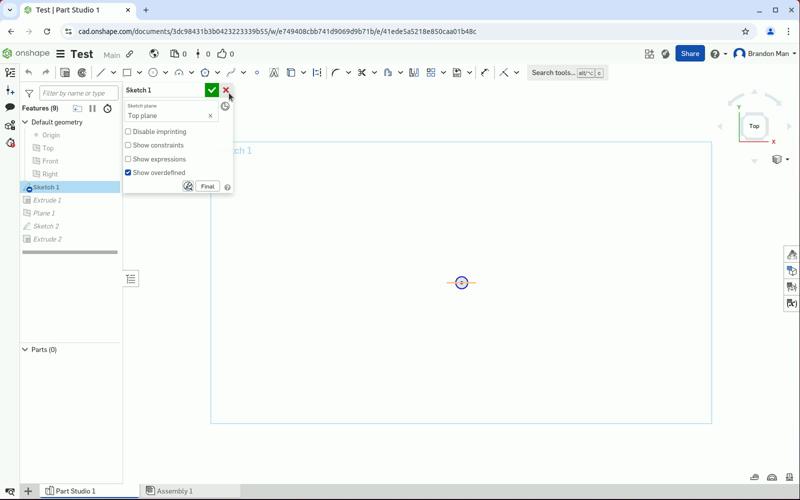
click(229, 92)
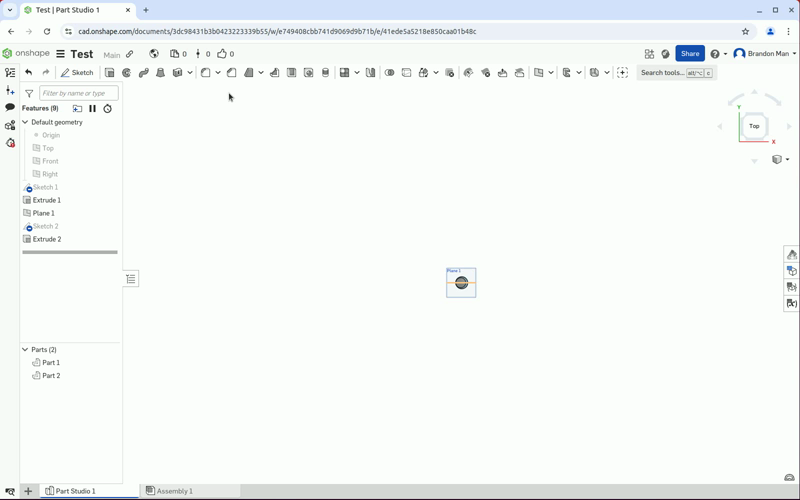
mouse_move(541, 75)
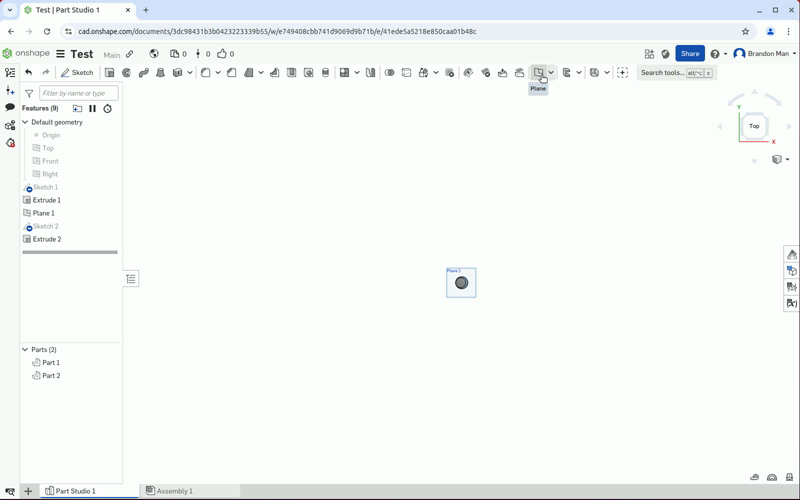
click(541, 75)
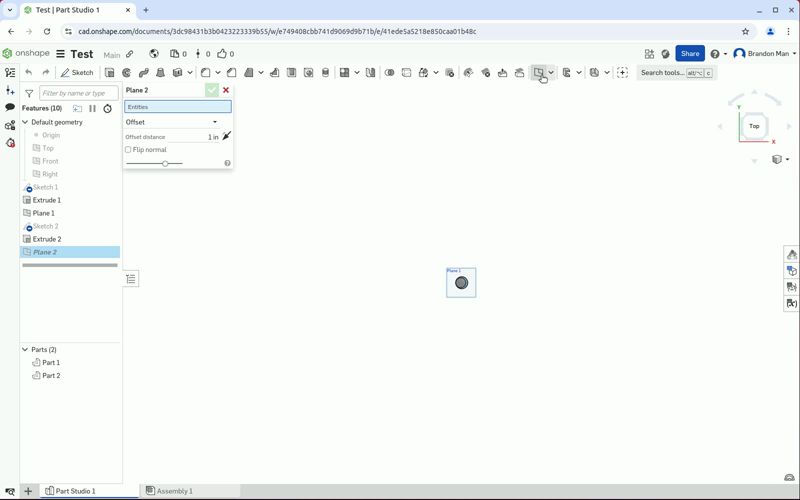
mouse_move(73, 150)
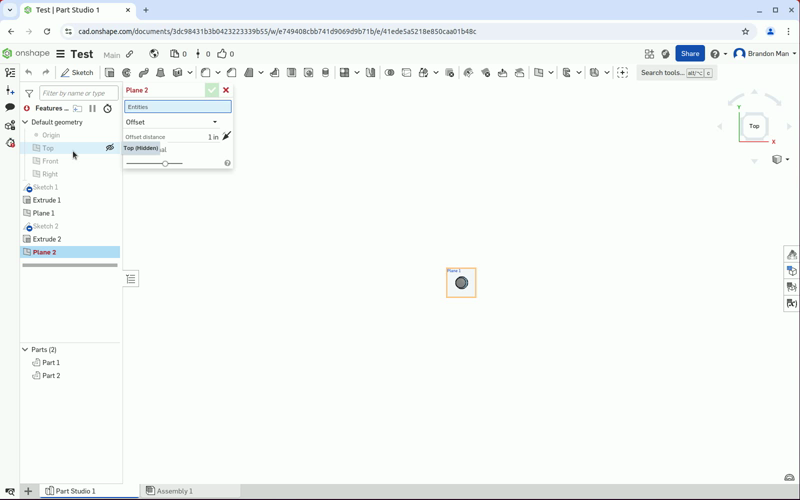
click(73, 150)
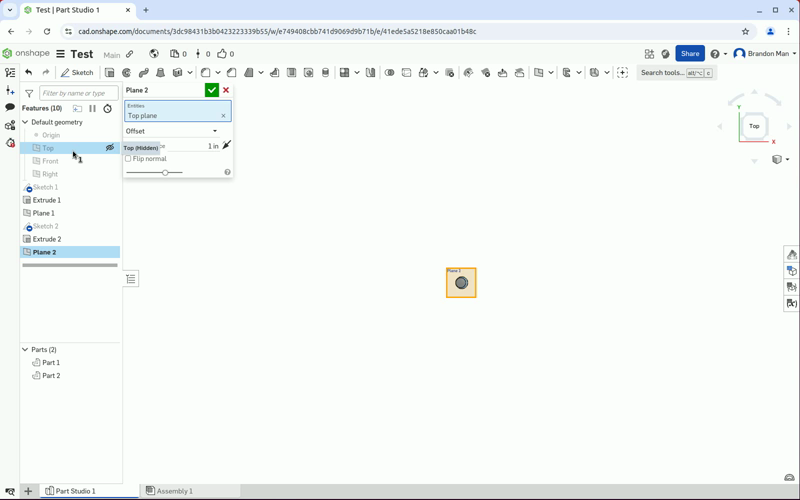
key(tab, 2)
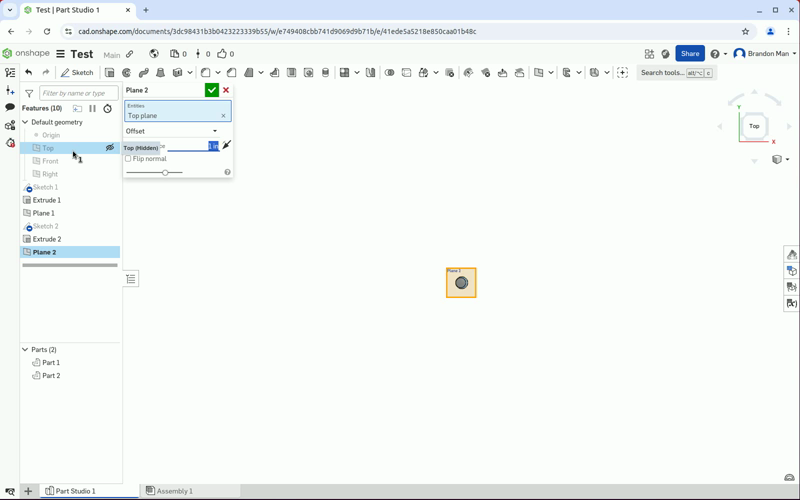
text(19.503)
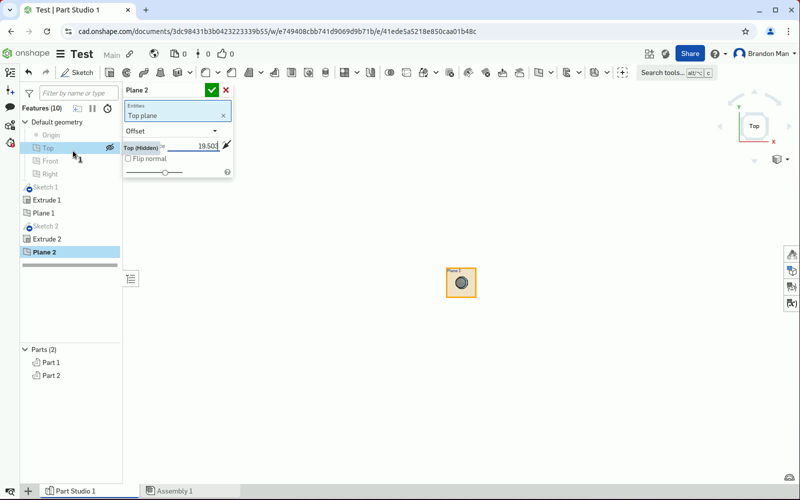
key(enter, 2)
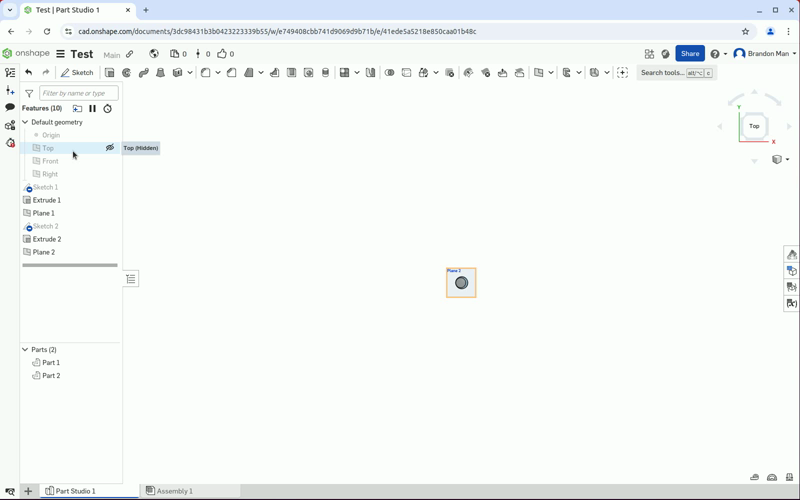
key(shift+s)
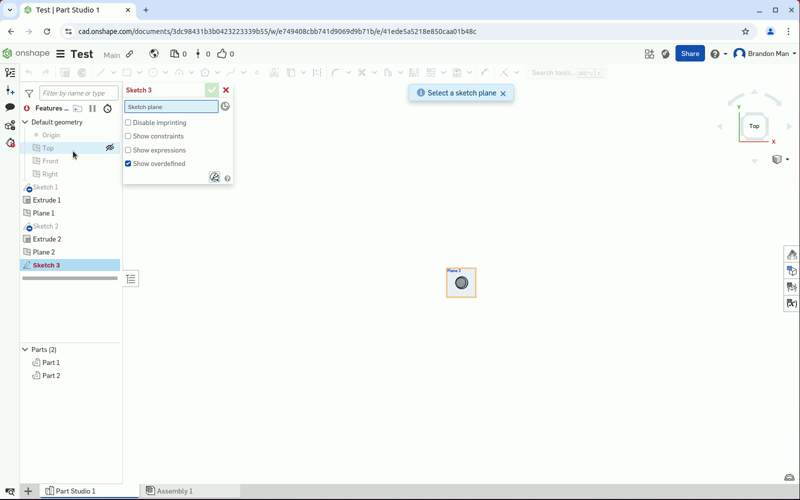
mouse_move(73, 254)
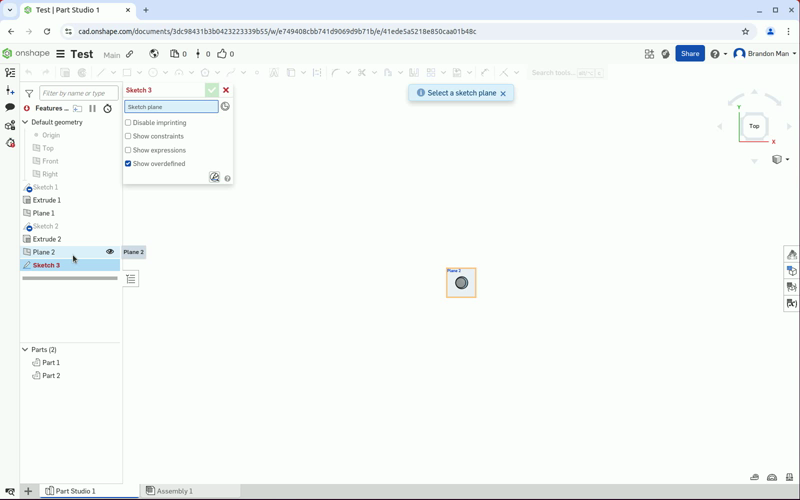
click(73, 254)
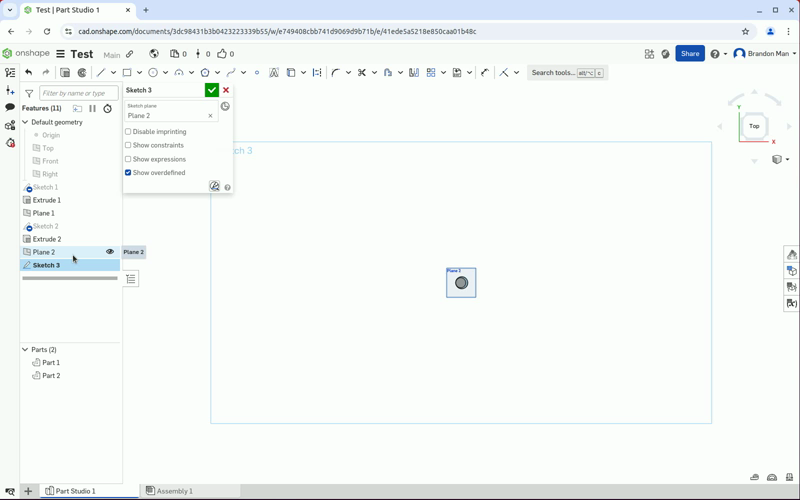
mouse_move(73, 352)
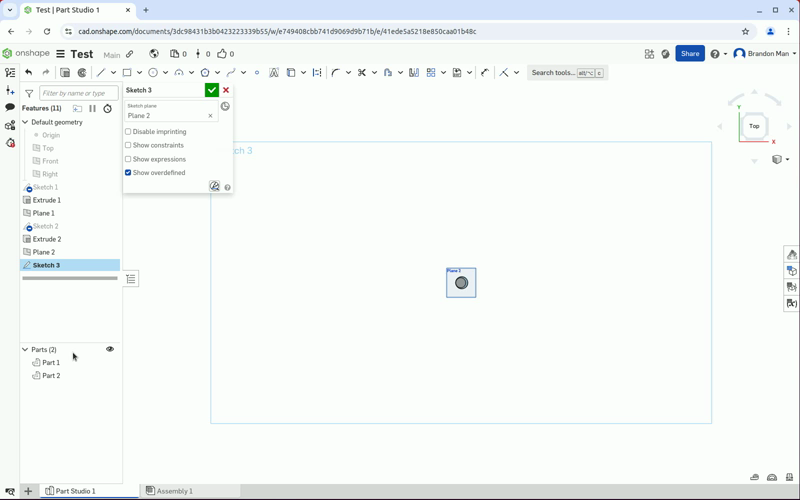
key(y)
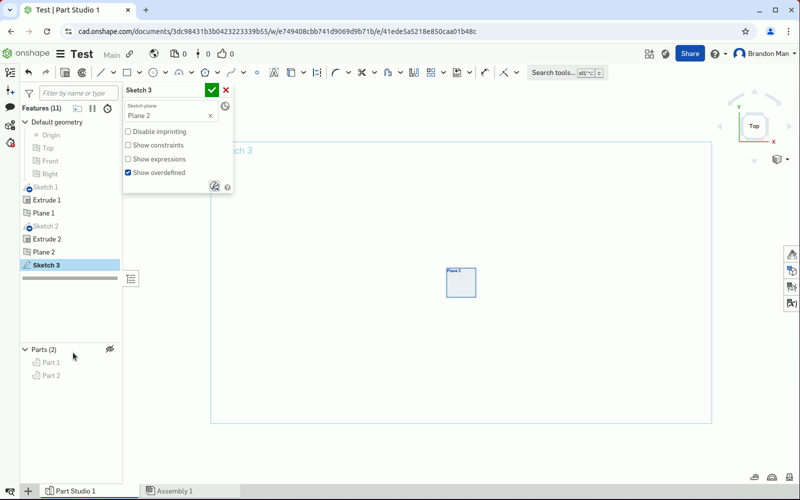
key(c)
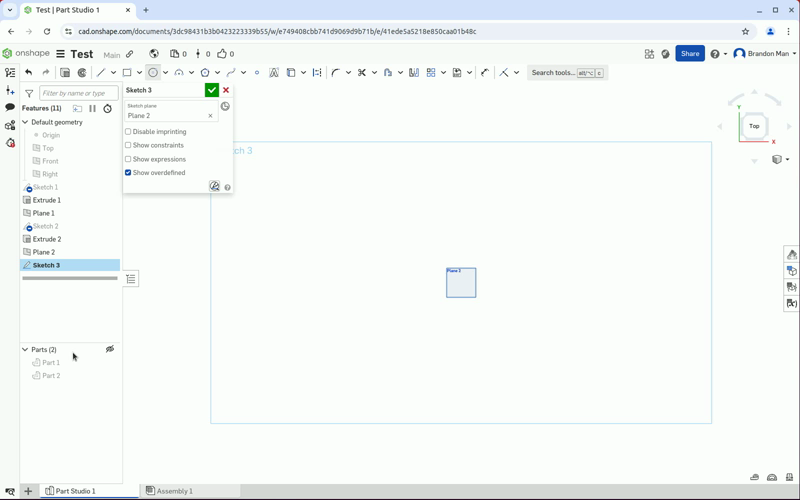
key_down(shift)
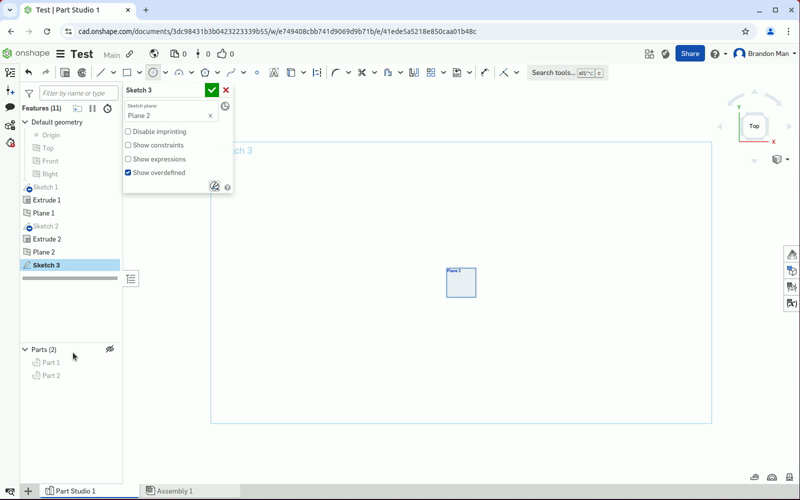
mouse_move(460, 282)
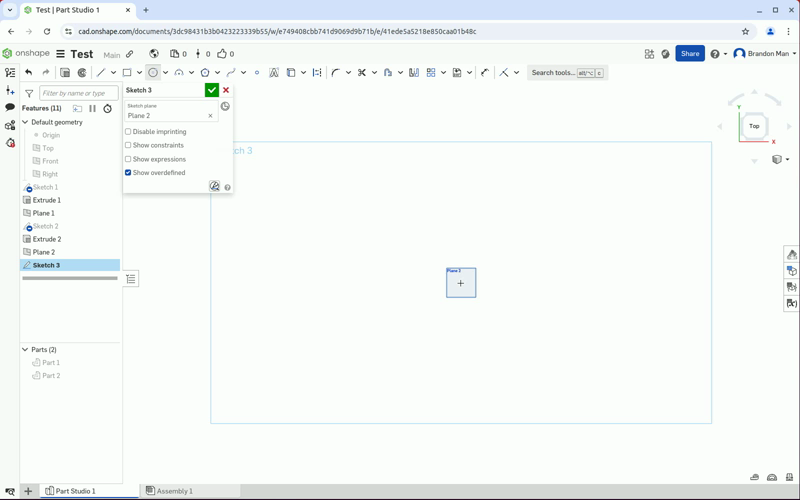
click(460, 282)
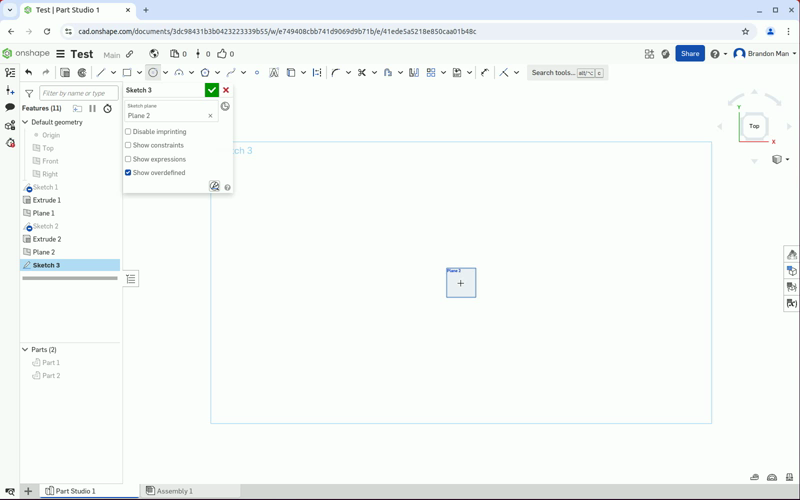
key_up(shift)
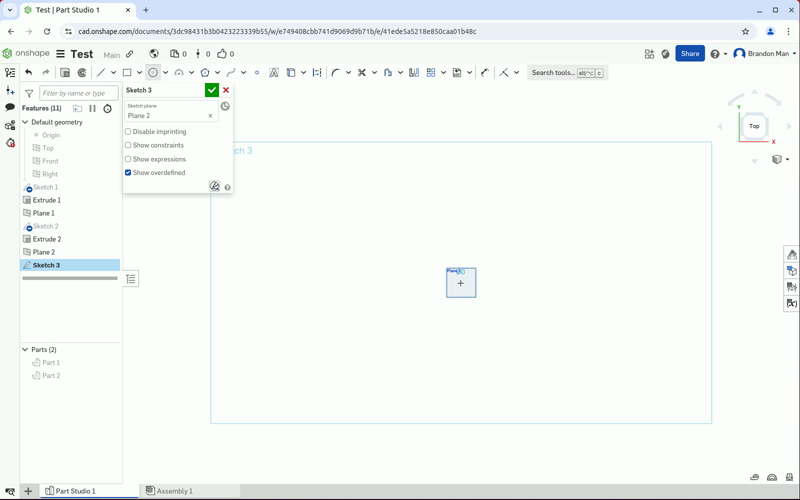
mouse_move(465, 282)
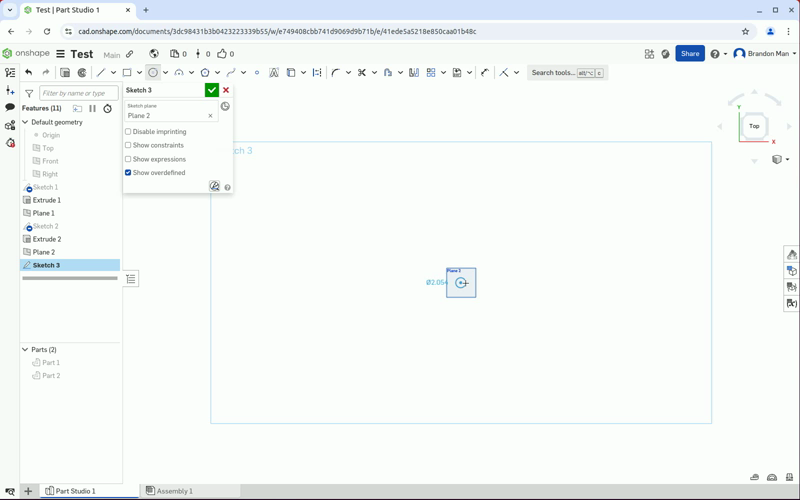
click(465, 282)
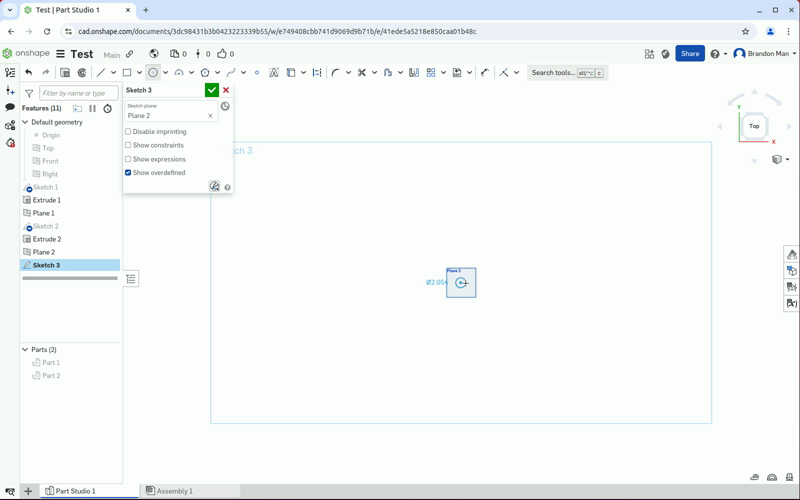
key(esc)
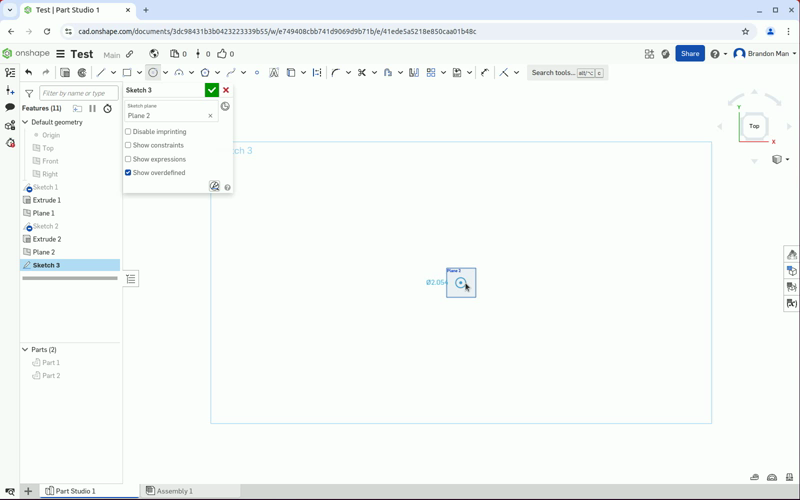
key(c)
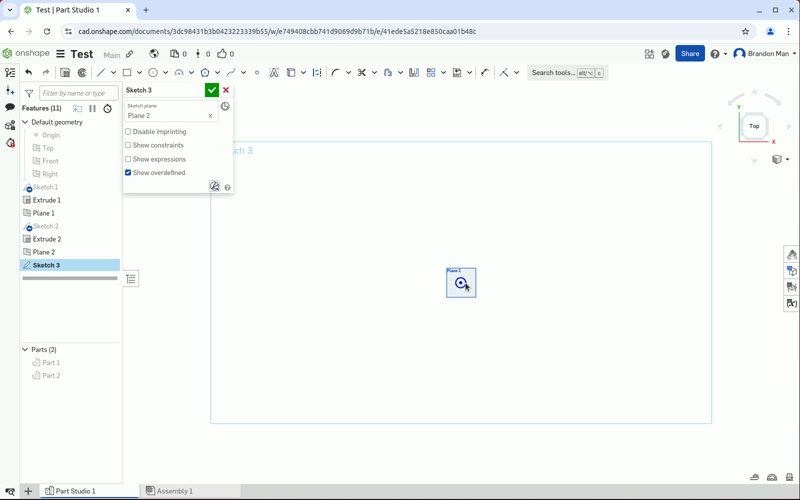
key_down(shift)
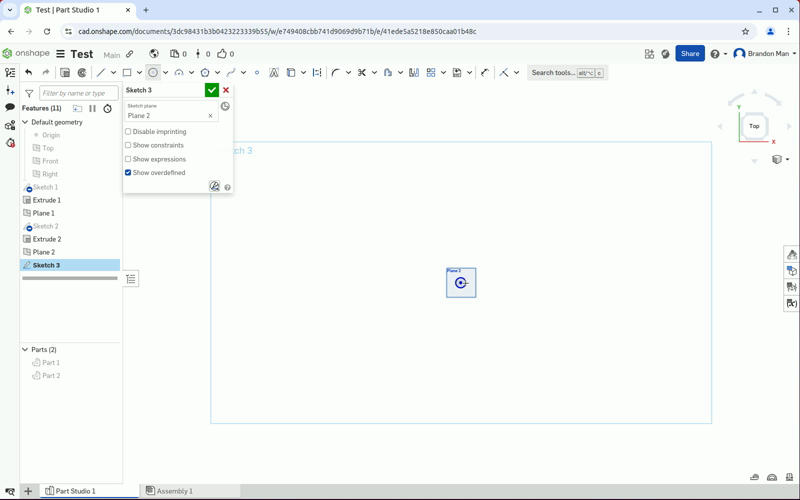
mouse_move(460, 282)
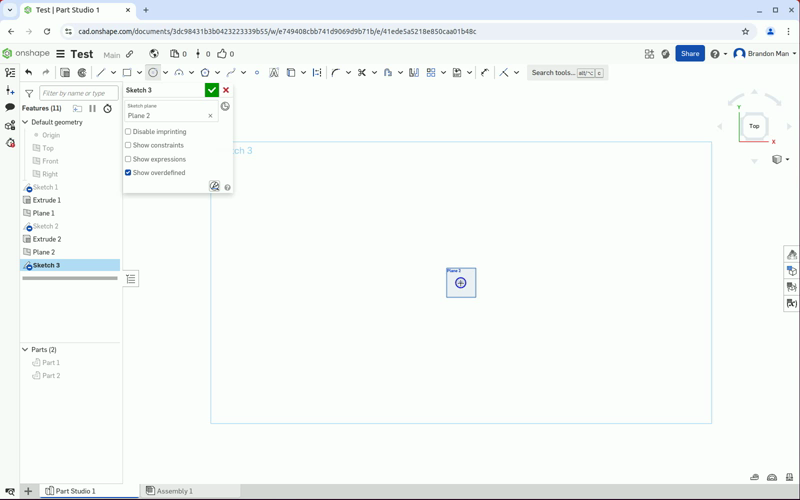
click(460, 282)
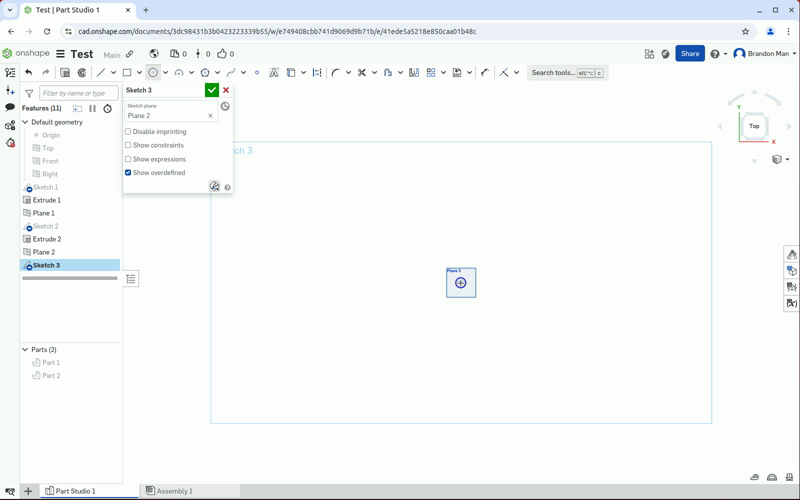
key_up(shift)
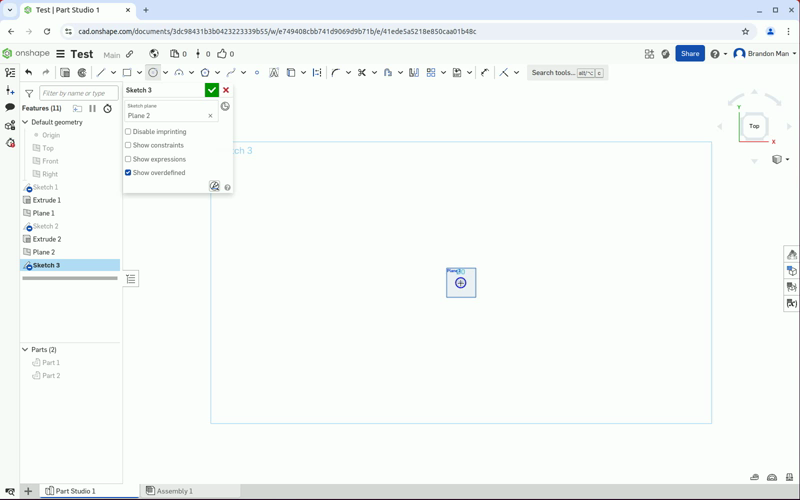
mouse_move(464, 282)
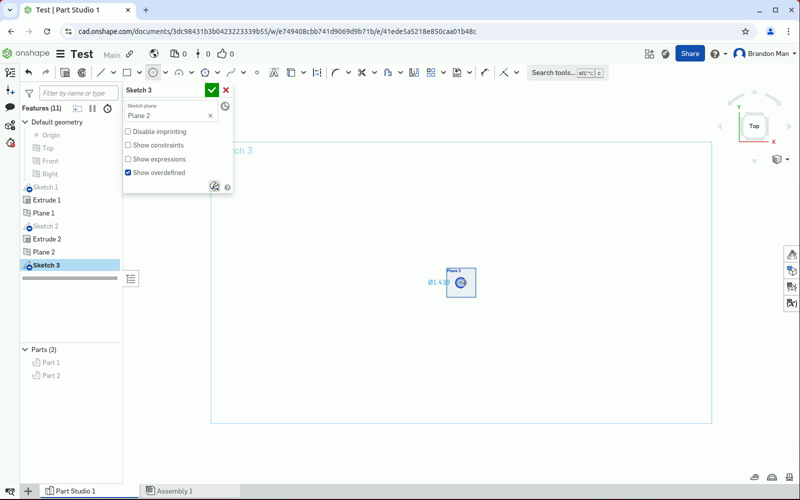
scroll(6)
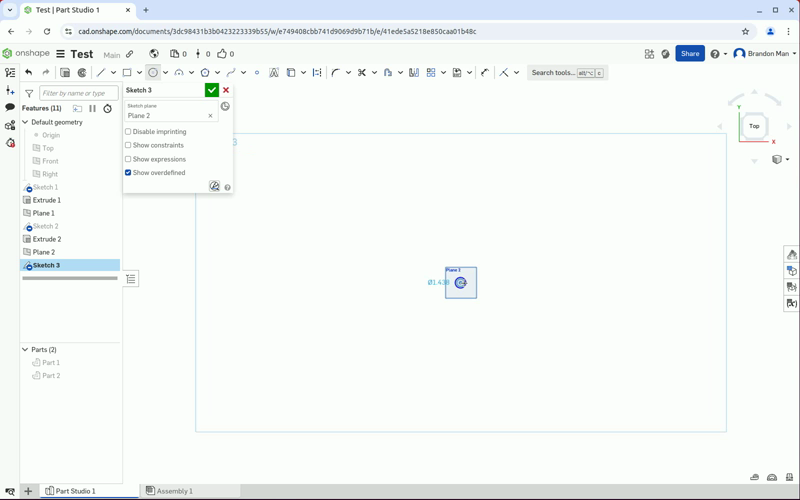
scroll(6)
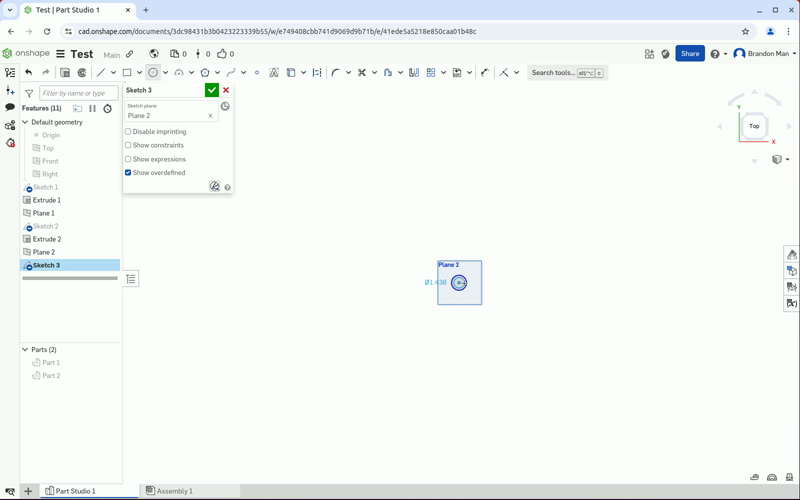
scroll(6)
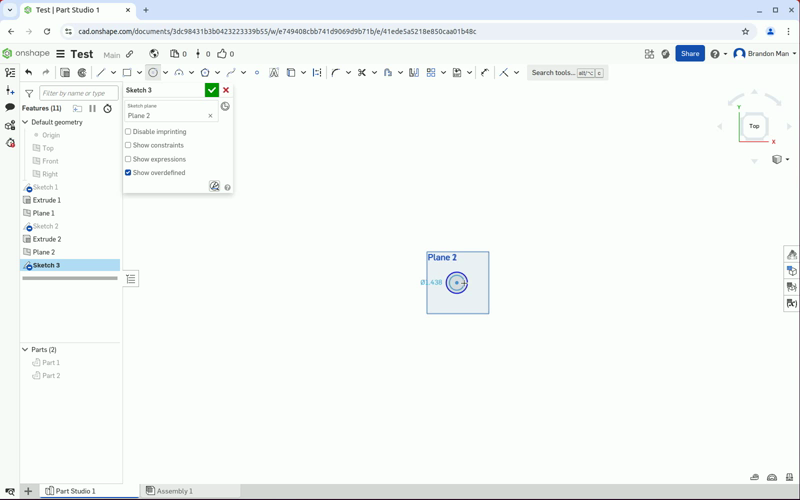
scroll(6)
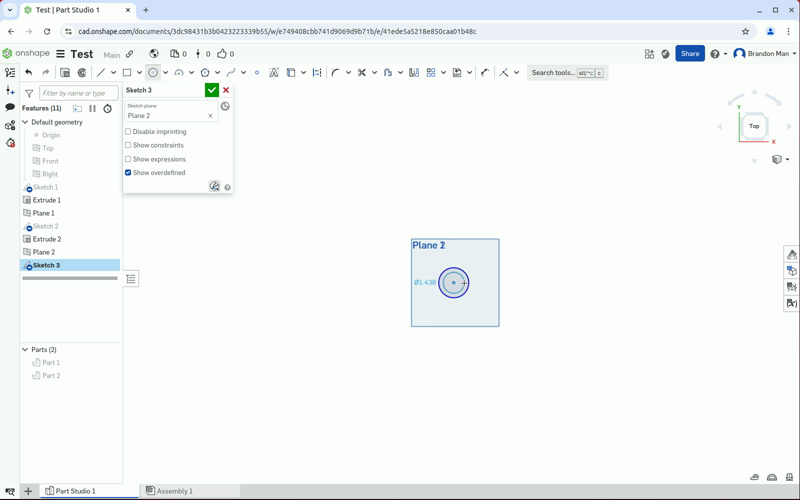
scroll(6)
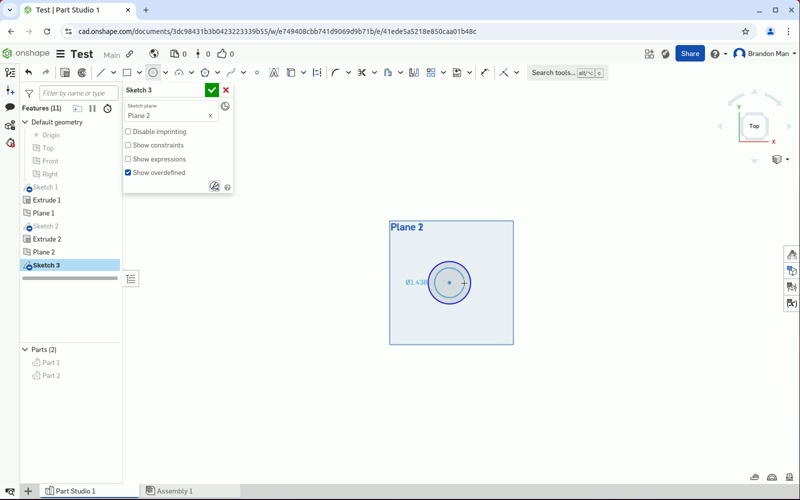
scroll(6)
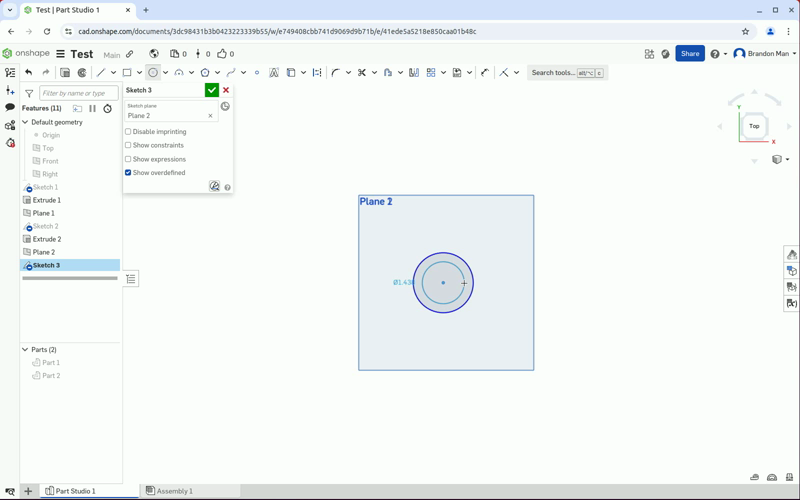
scroll(6)
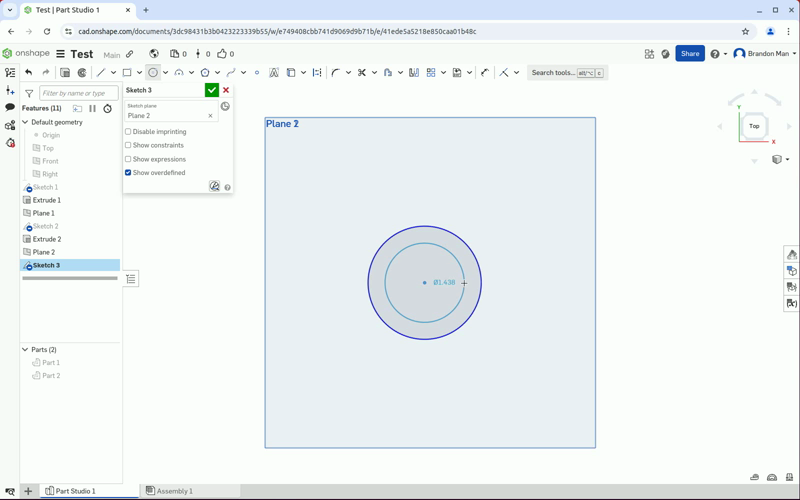
click(464, 282)
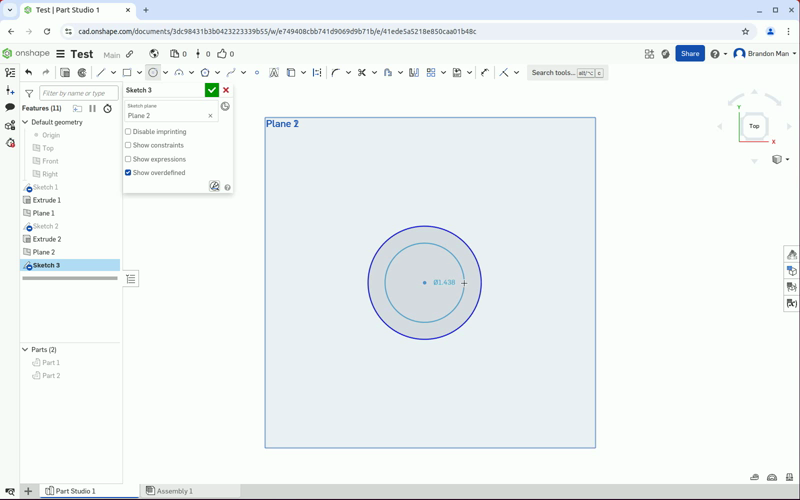
scroll(-6)
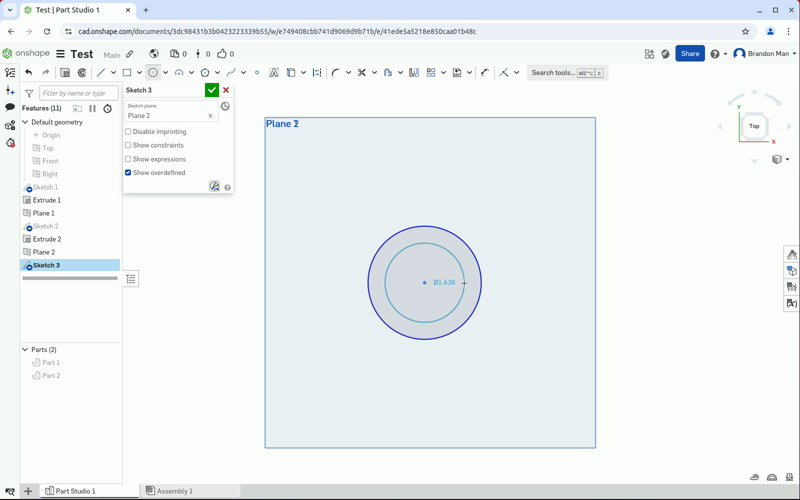
scroll(-6)
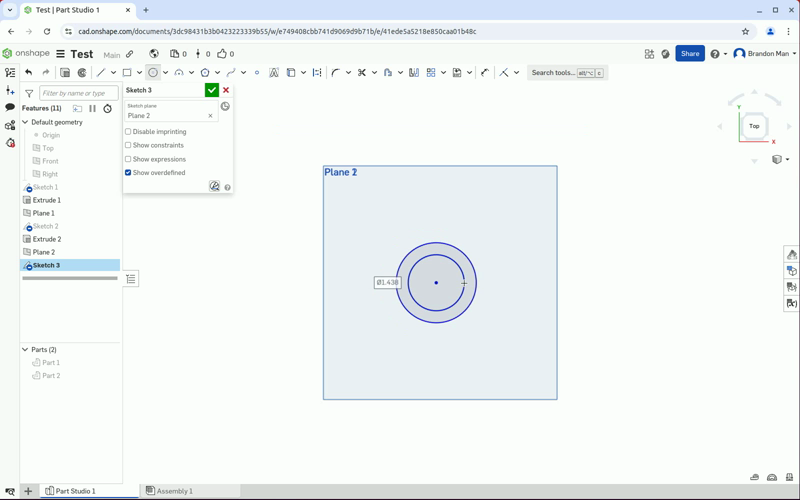
scroll(-6)
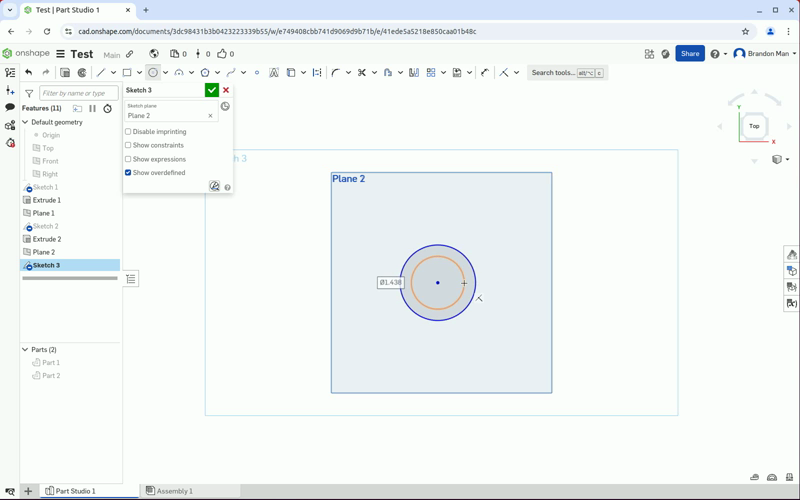
scroll(-6)
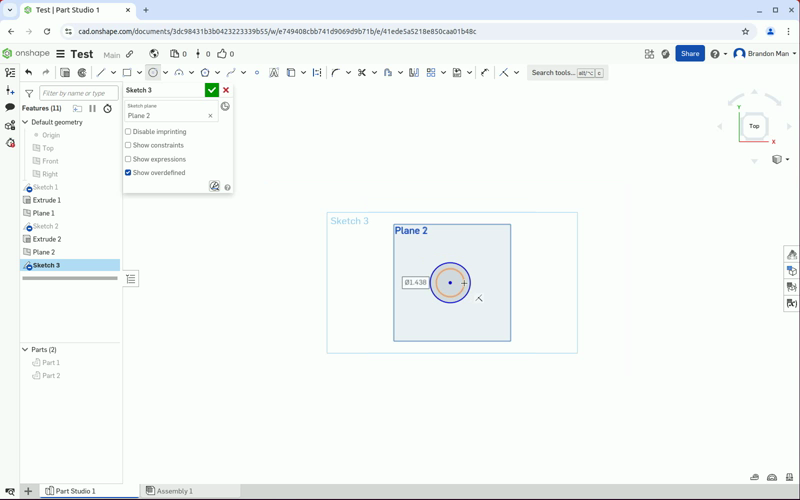
scroll(-6)
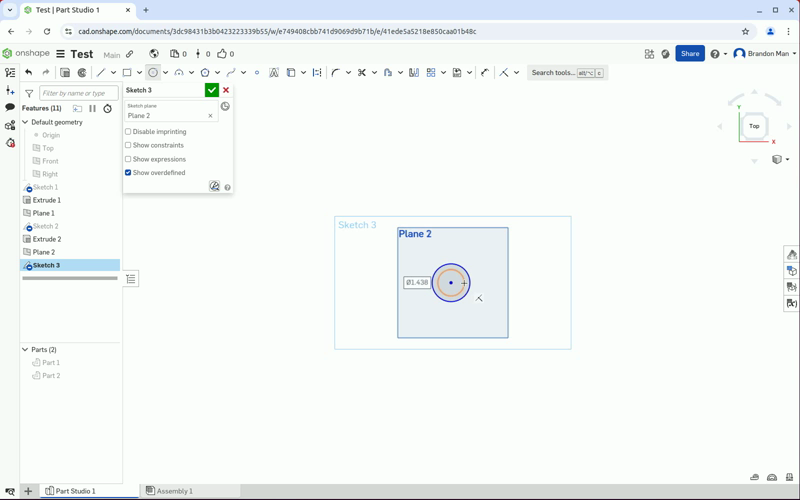
scroll(-6)
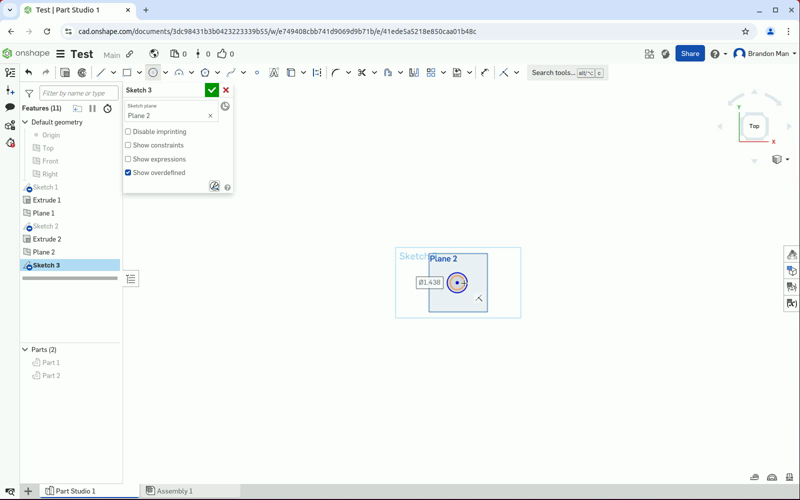
scroll(-6)
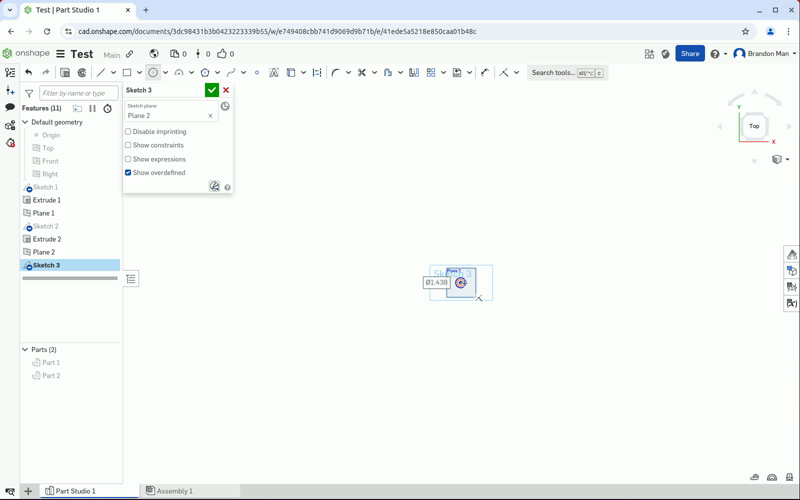
key(esc)
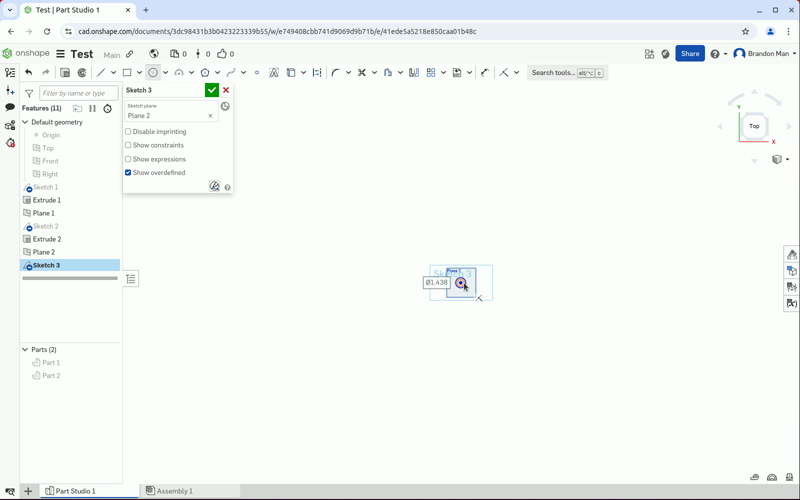
mouse_move(462, 279)
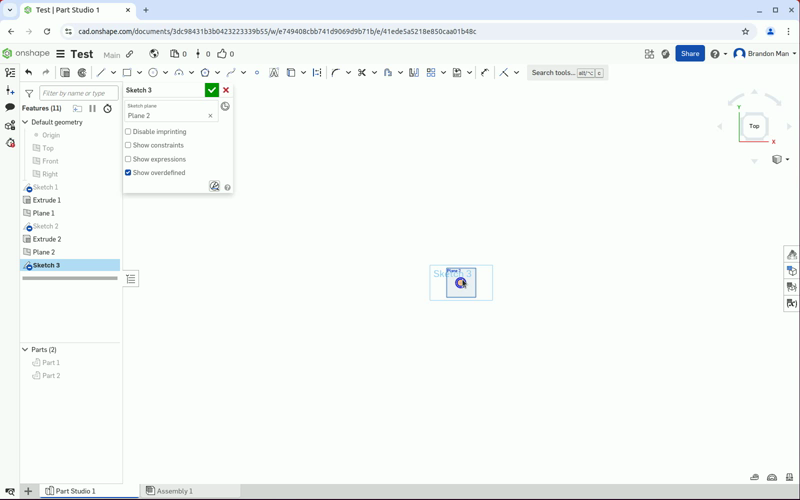
scroll(6)
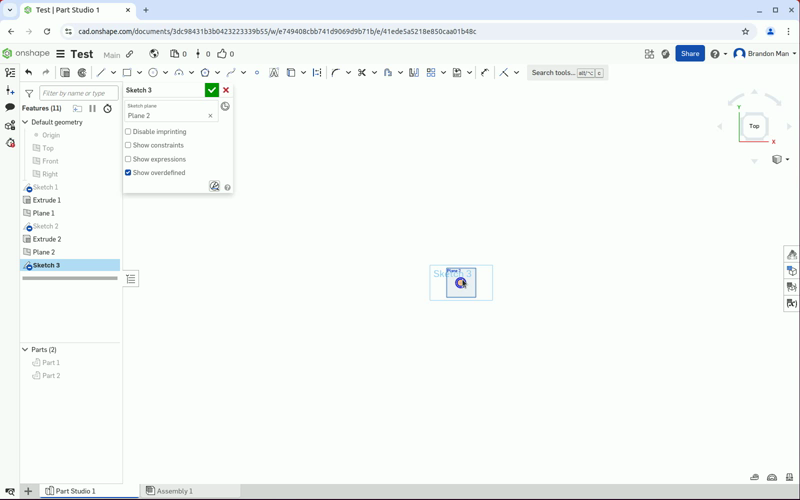
scroll(6)
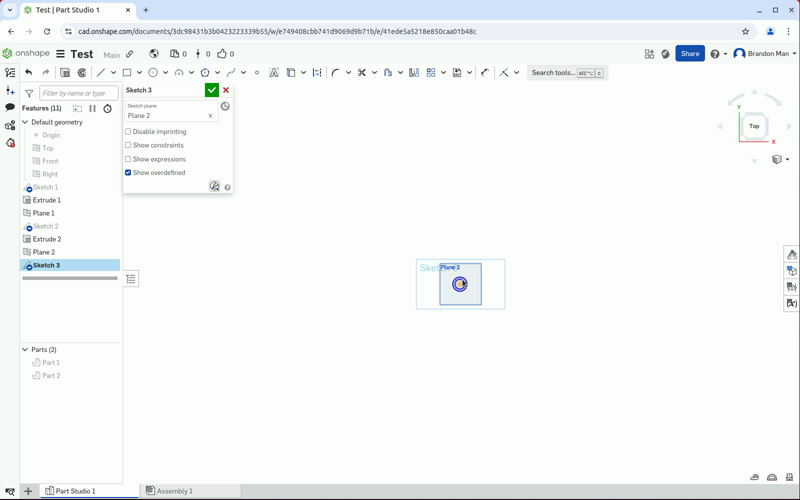
scroll(6)
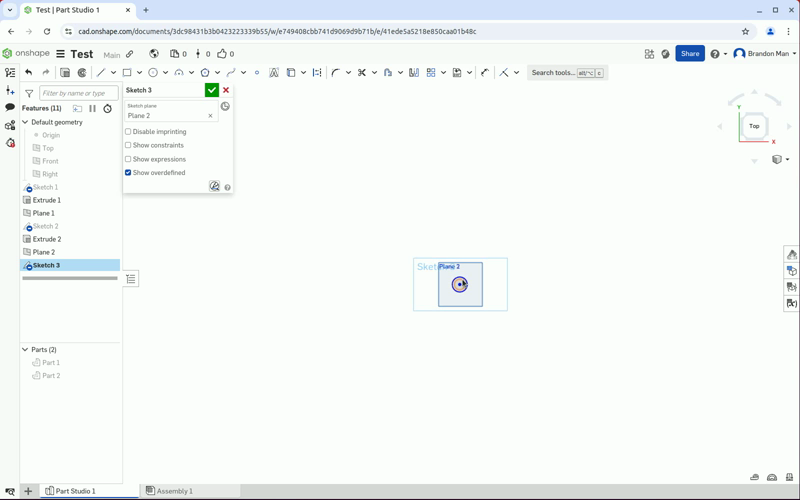
scroll(6)
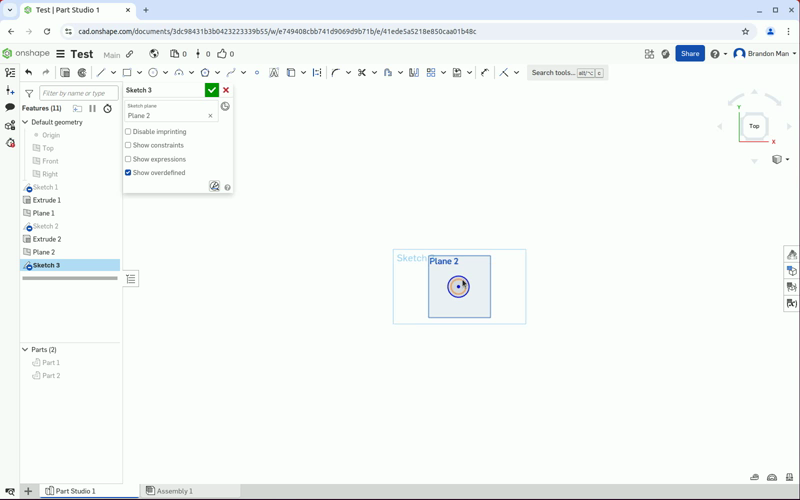
scroll(6)
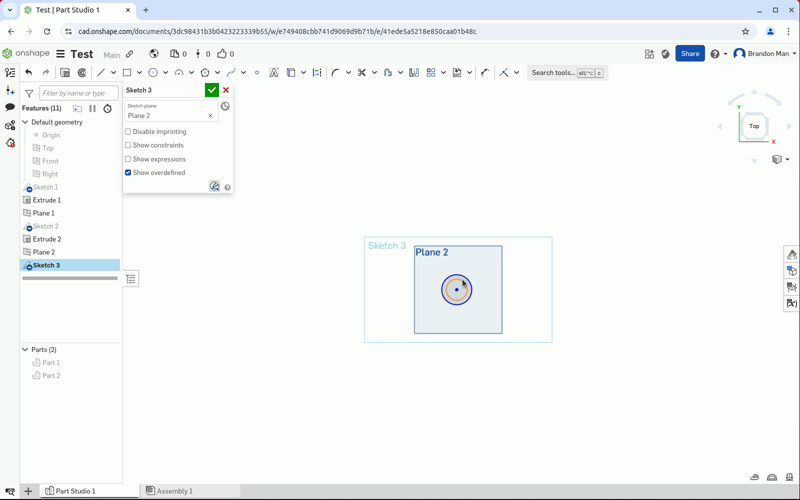
scroll(6)
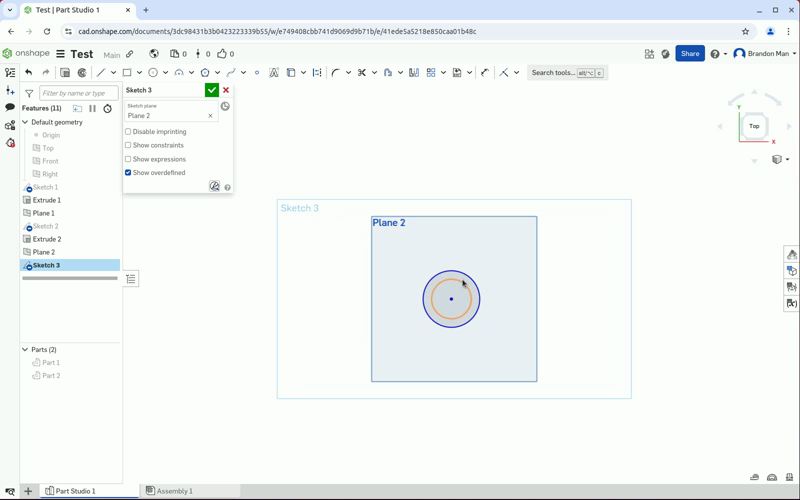
scroll(6)
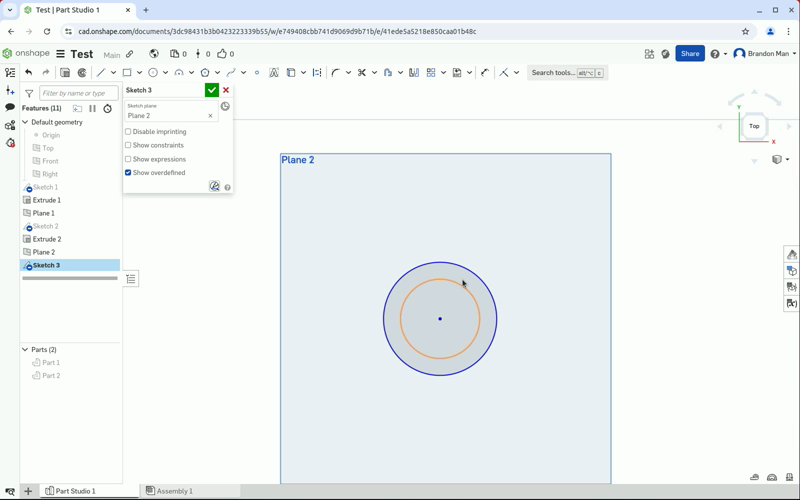
click(462, 279)
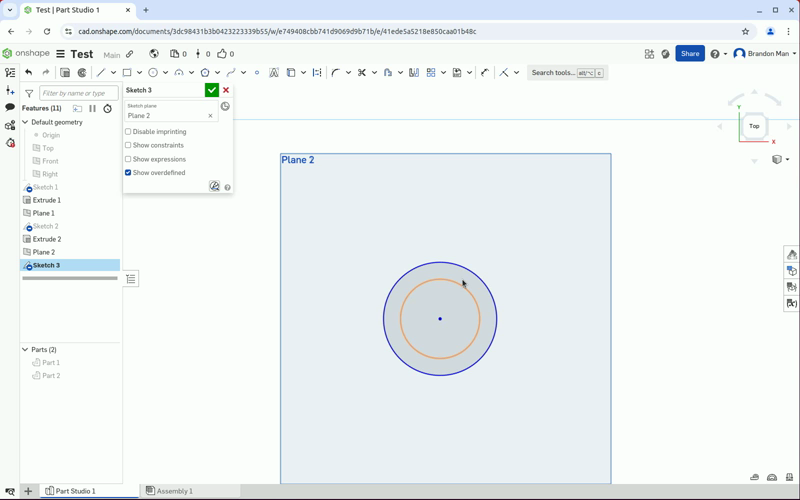
scroll(-6)
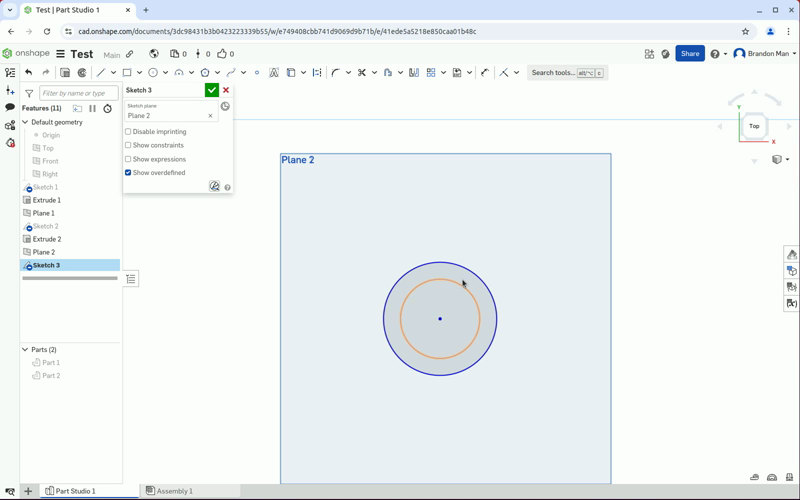
scroll(-6)
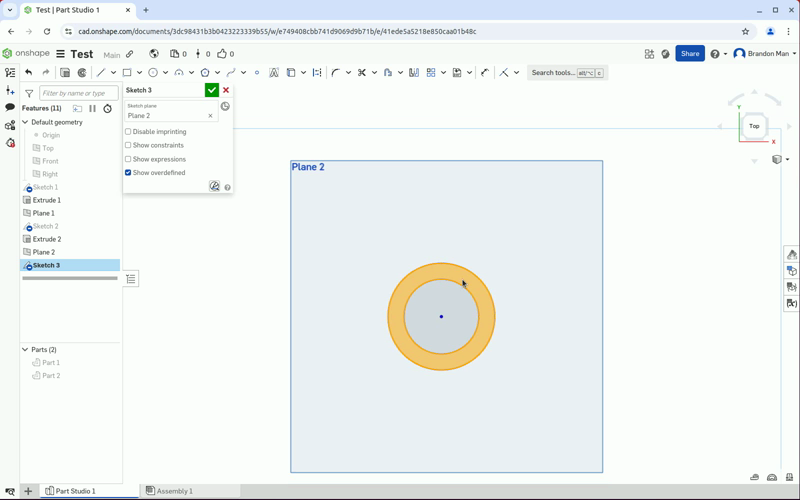
scroll(-6)
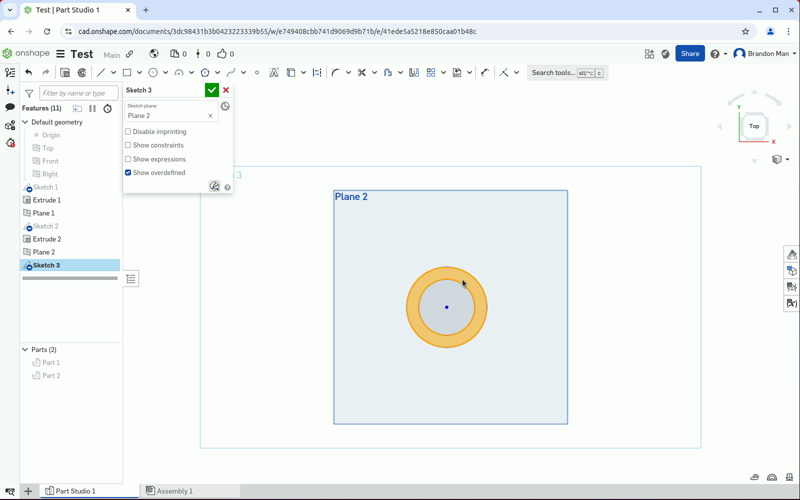
scroll(-6)
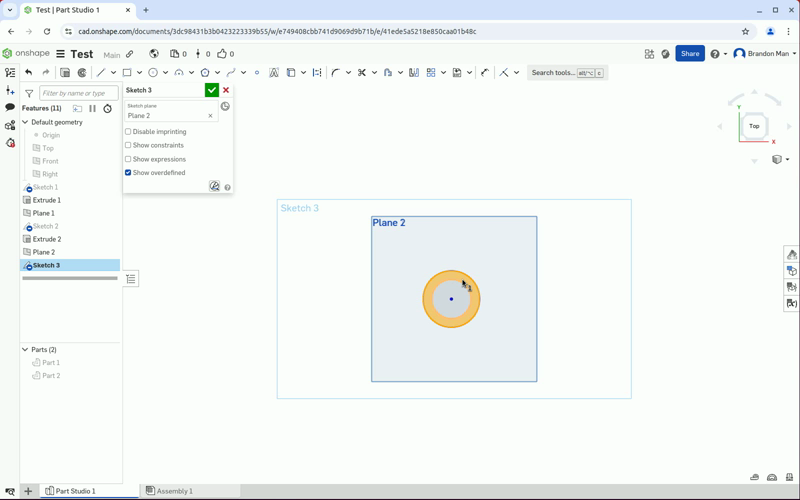
scroll(-6)
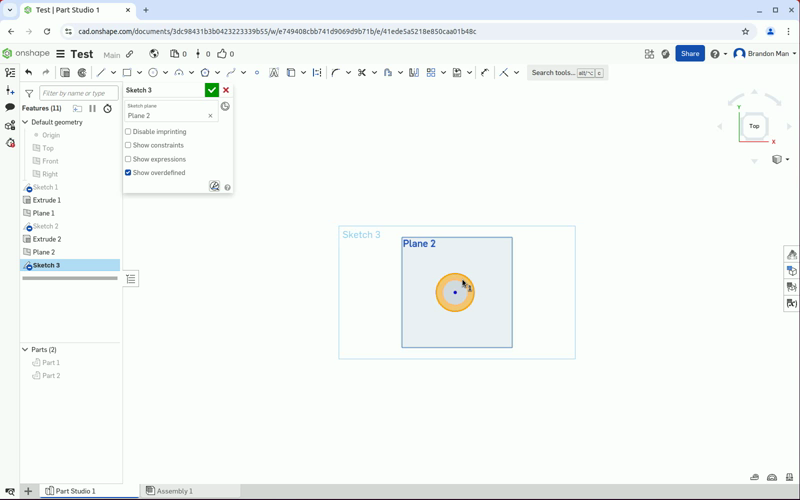
scroll(-6)
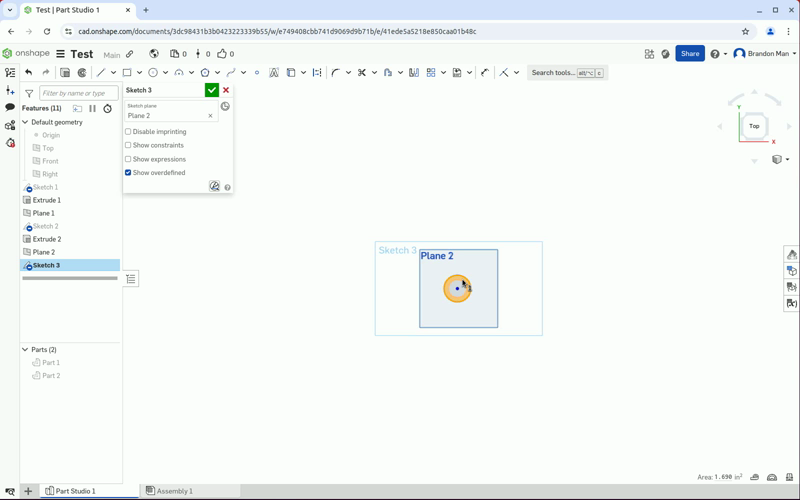
scroll(-6)
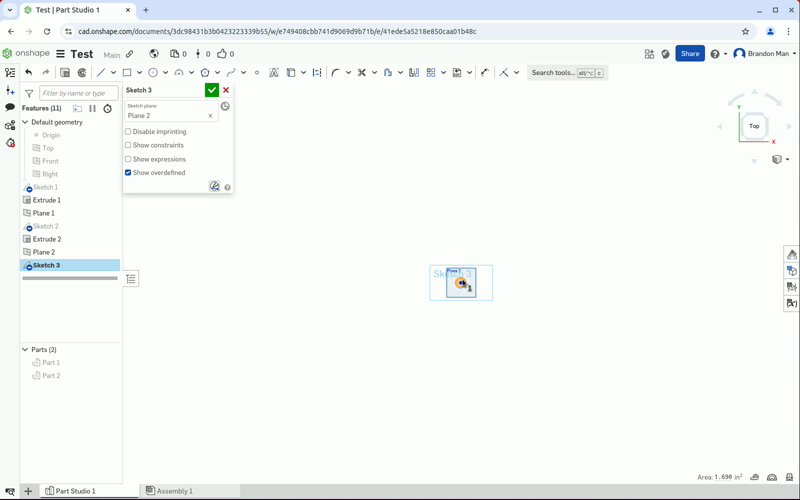
mouse_move(73, 352)
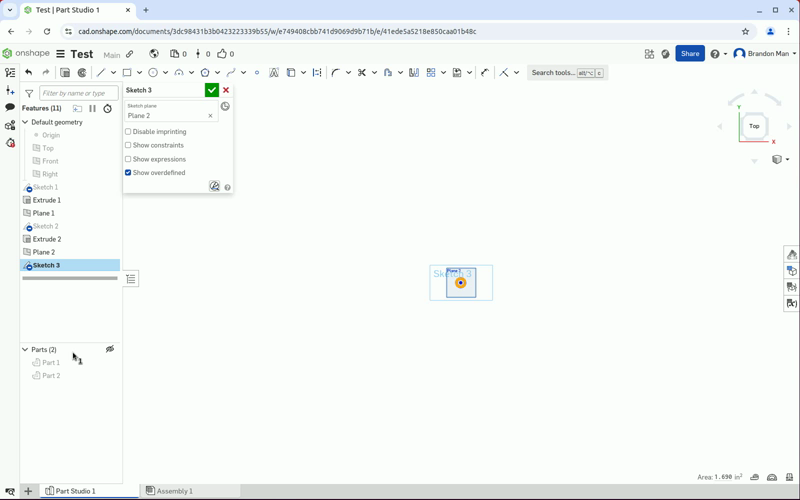
key(shift+y)
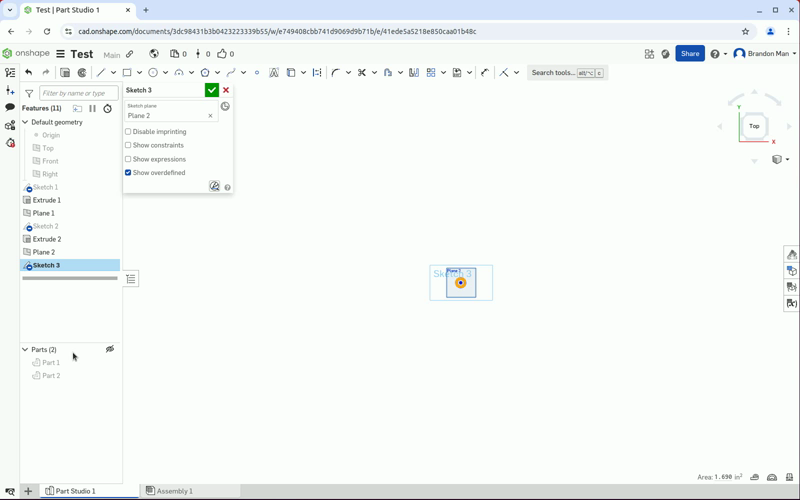
key(shift+e)
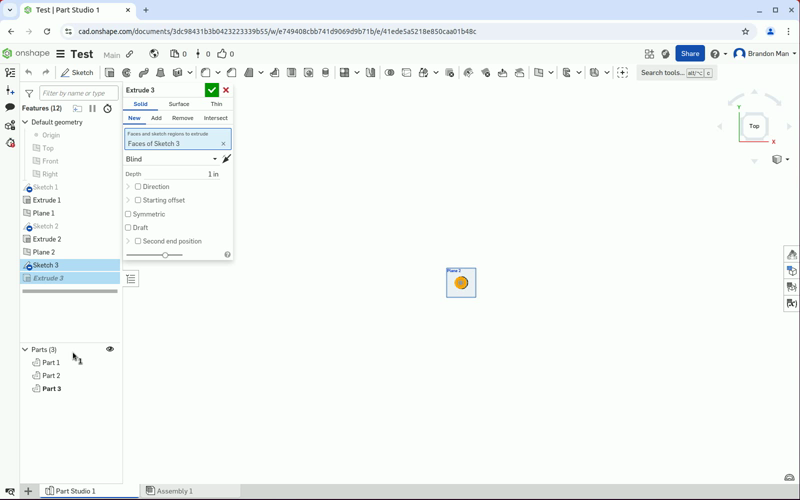
mouse_move(143, 106)
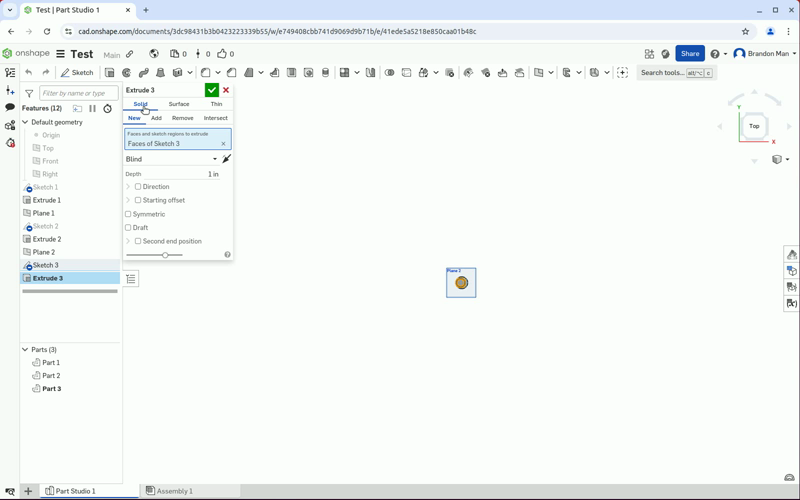
click(143, 106)
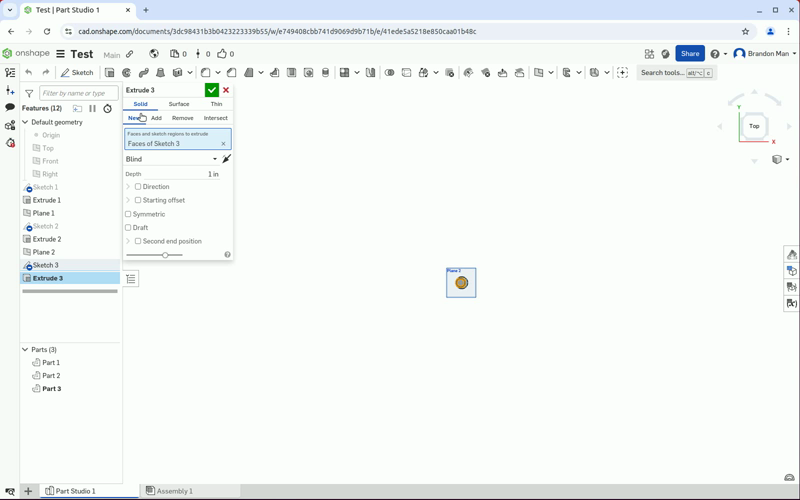
mouse_move(137, 120)
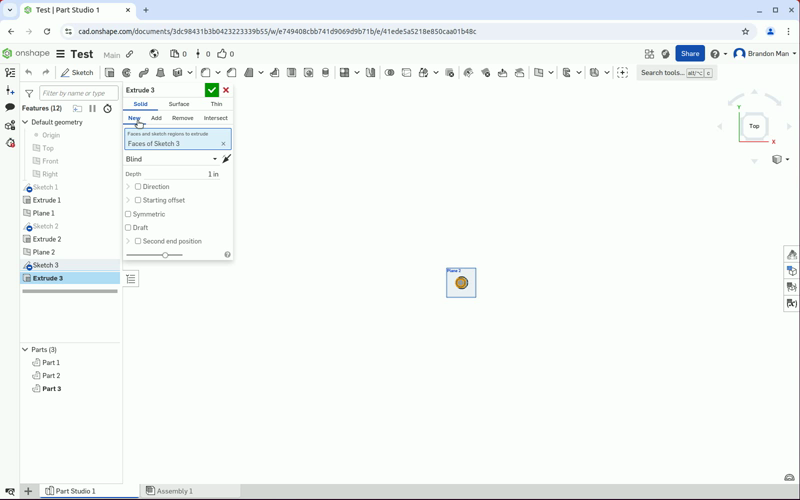
click(137, 120)
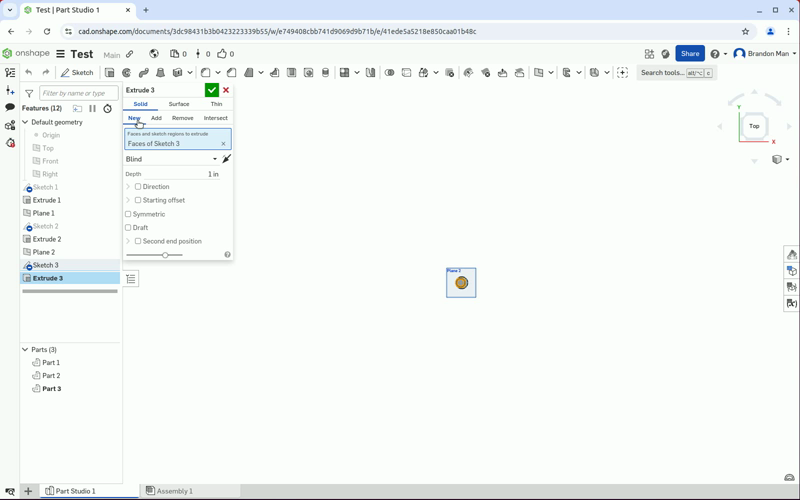
key(tab, 4)
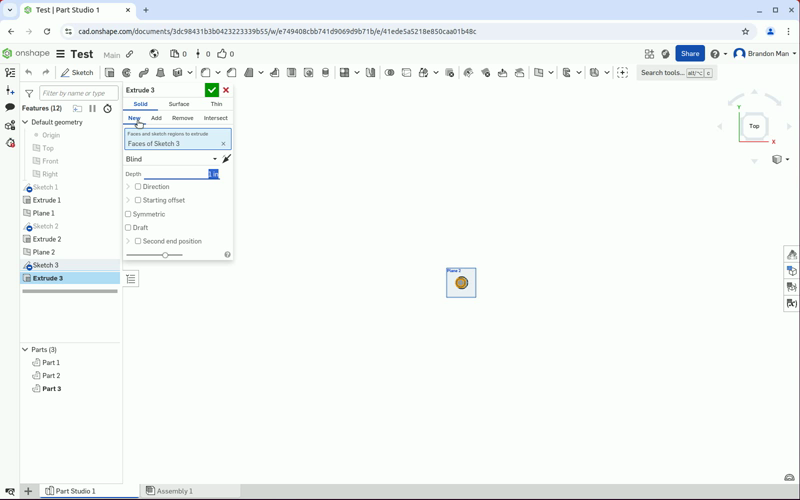
text(0.241)
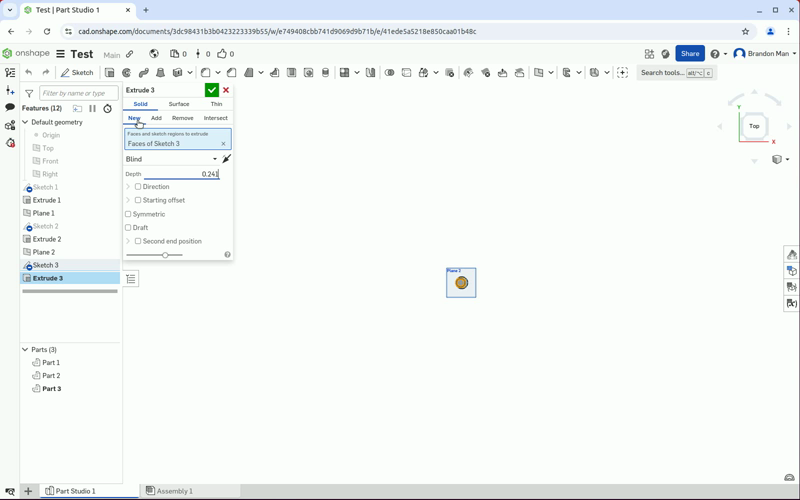
key(enter)
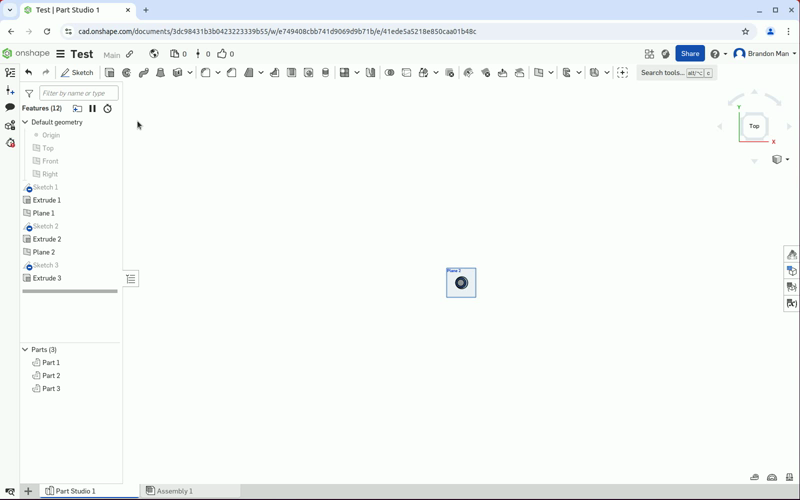
key(shift+h)
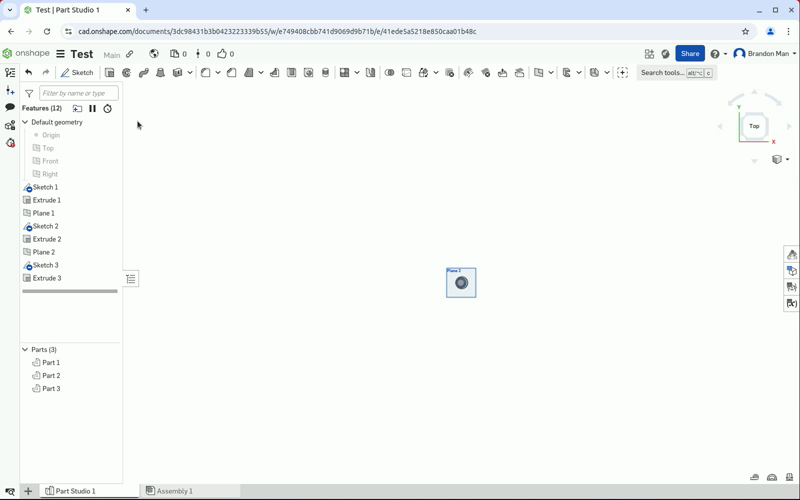
key(shift+h)
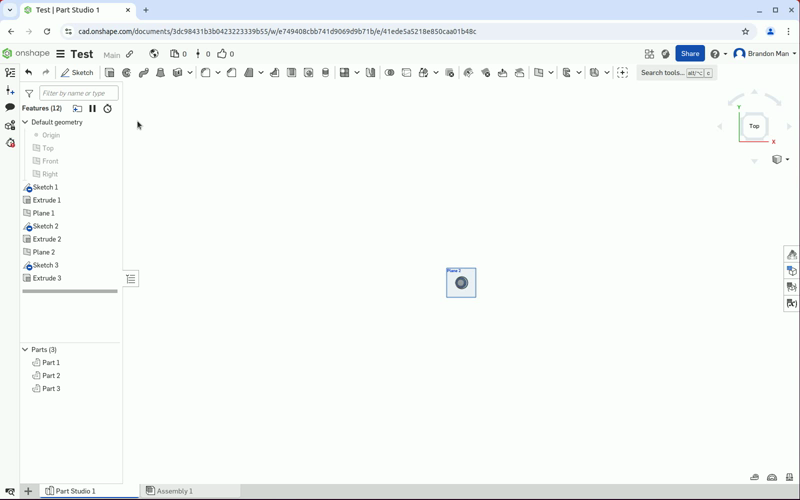
key(shift+7)
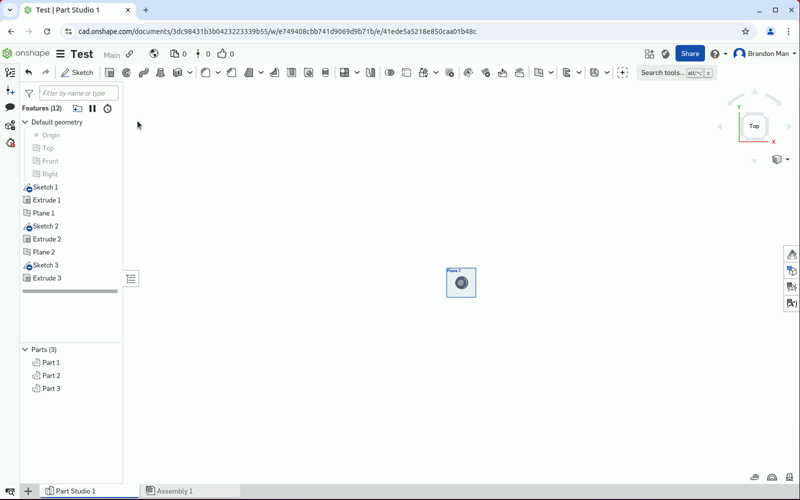
key(up, 3)
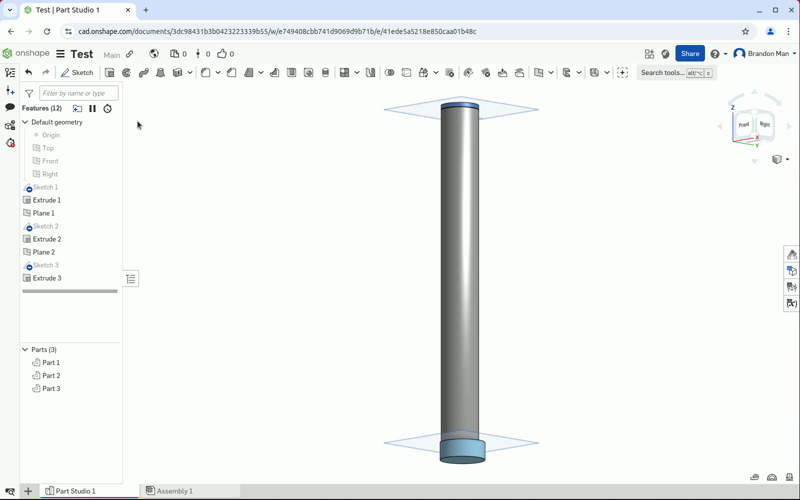
key(left, 3)
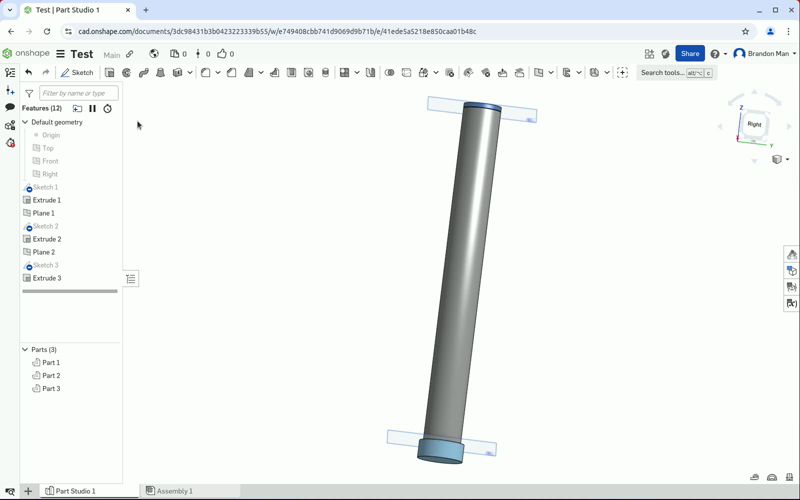
key(right, 3)
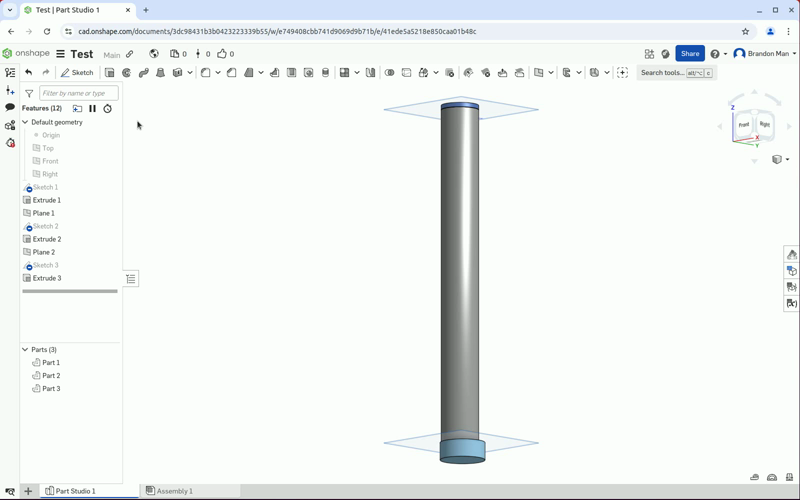
key(down, 3)
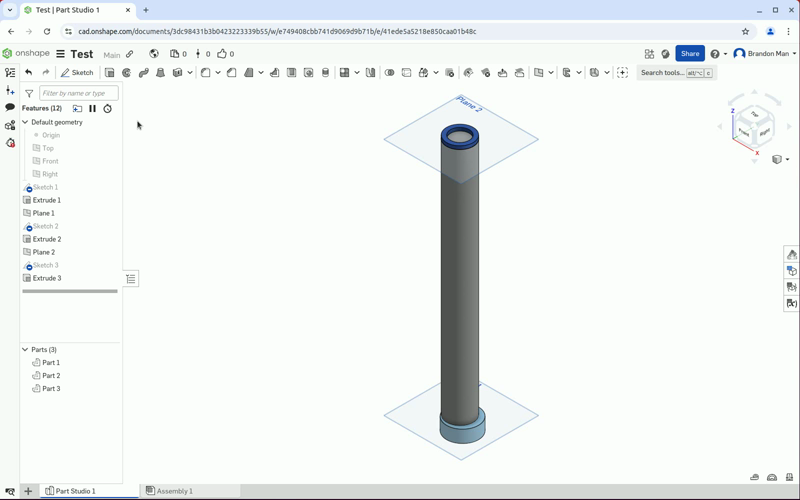
mouse_move(73, 189)
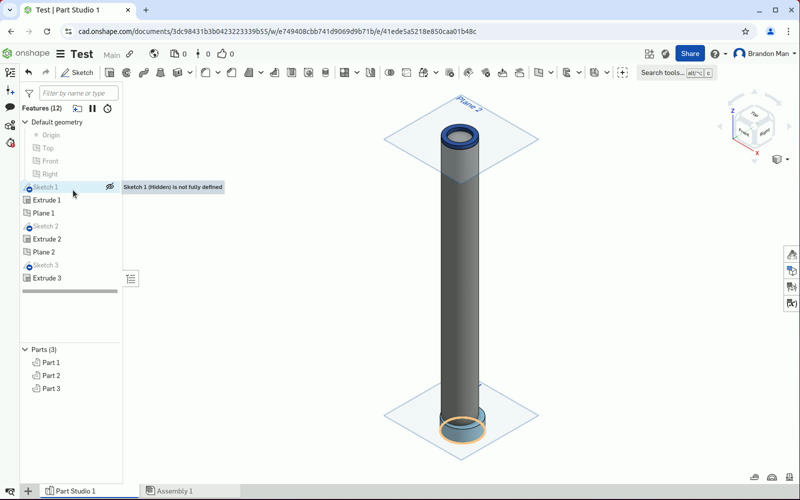
click(73, 189)